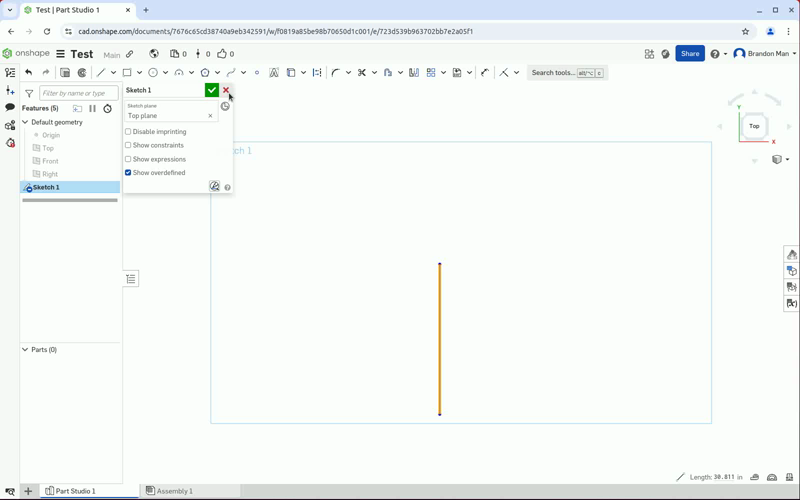
key(shift+h)
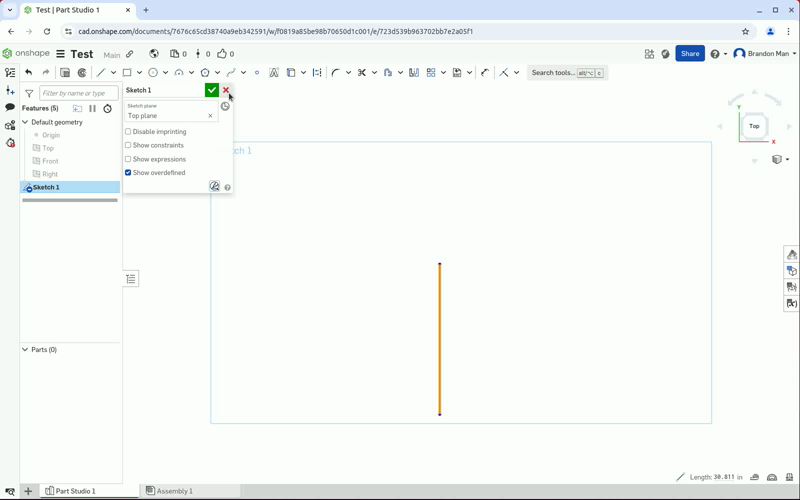
key(shift+s)
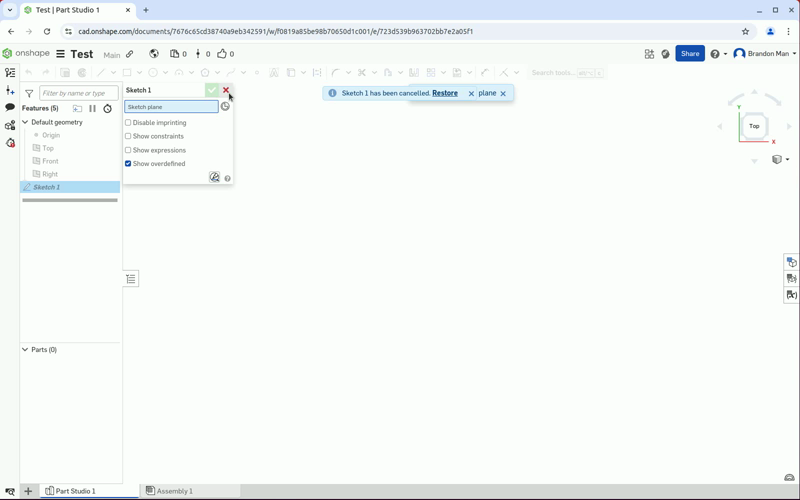
mouse_move(73, 150)
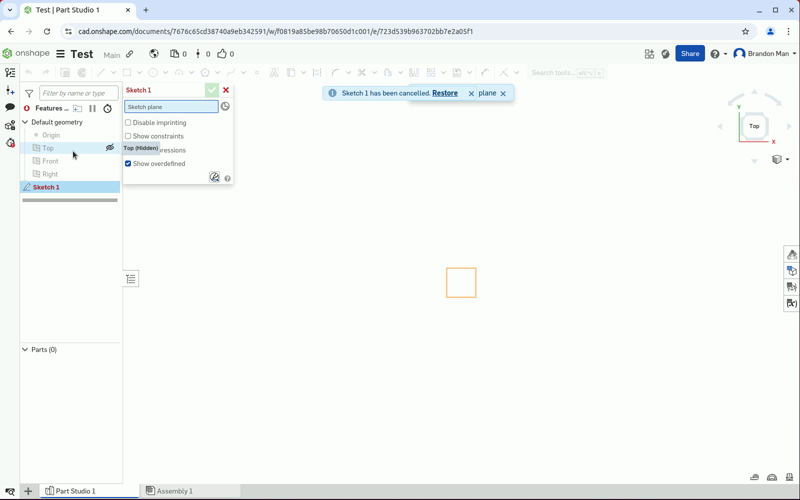
click(73, 150)
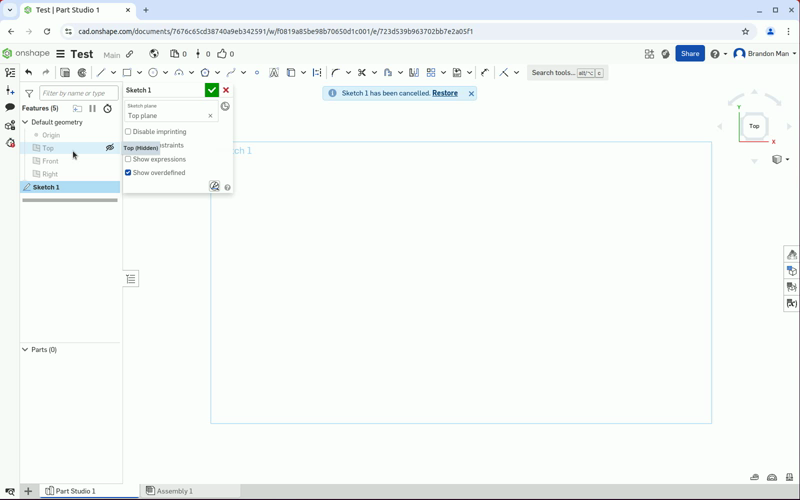
mouse_move(73, 352)
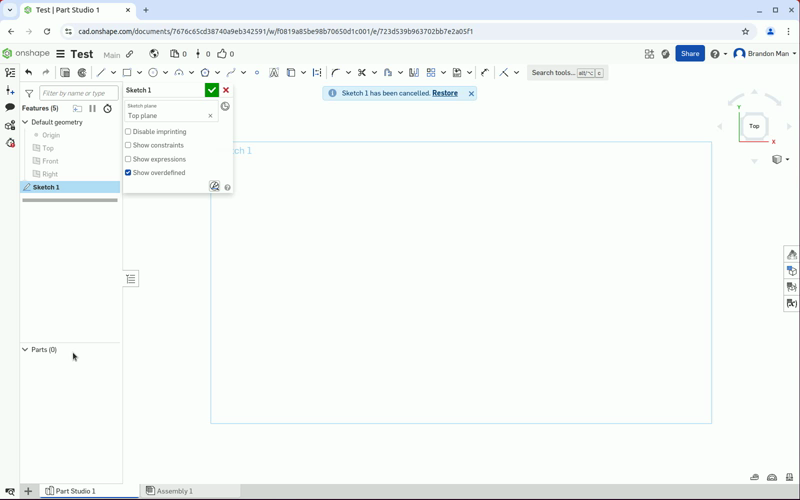
key(y)
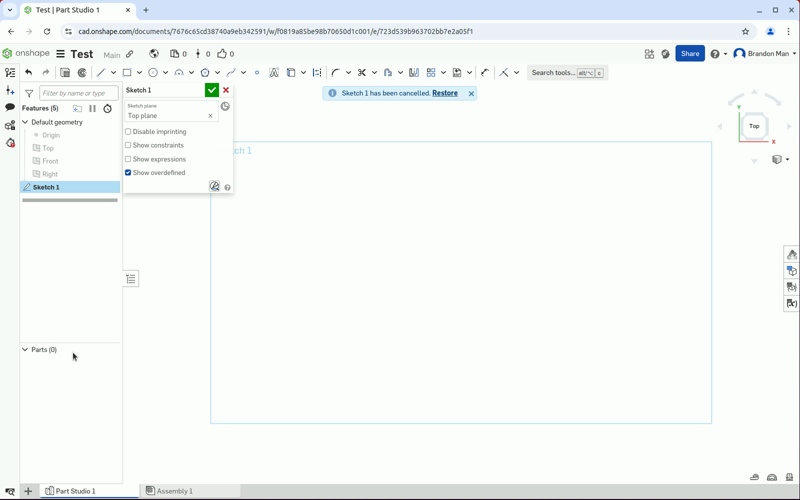
key(l)
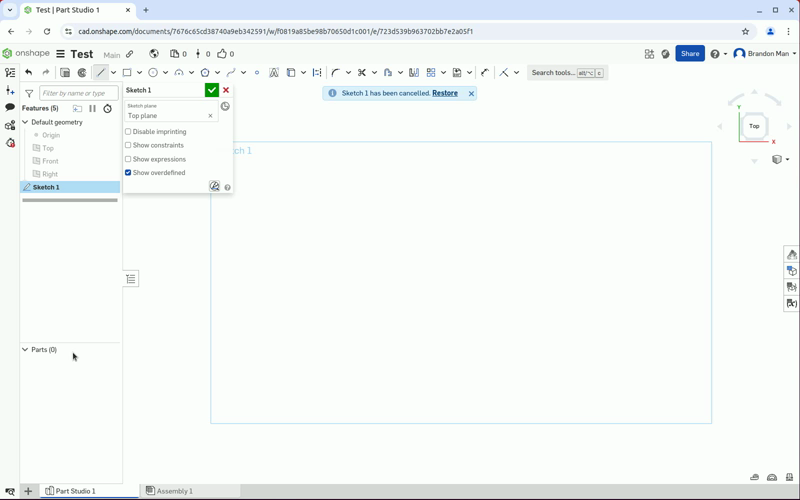
key_down(shift)
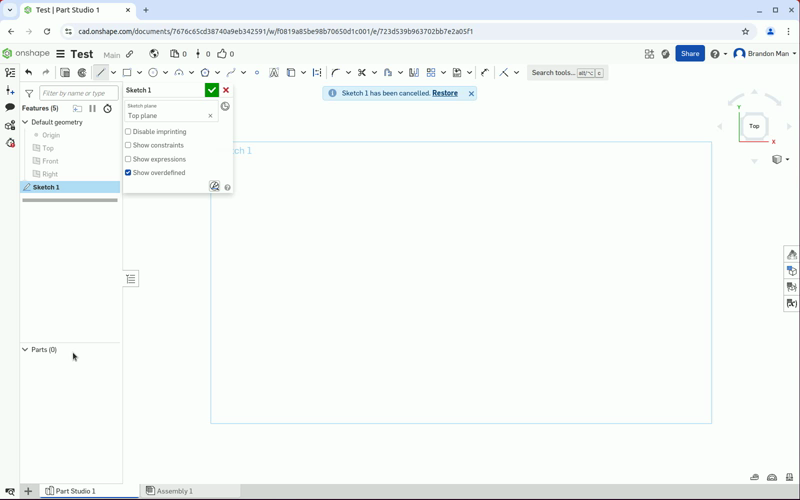
mouse_move(348, 298)
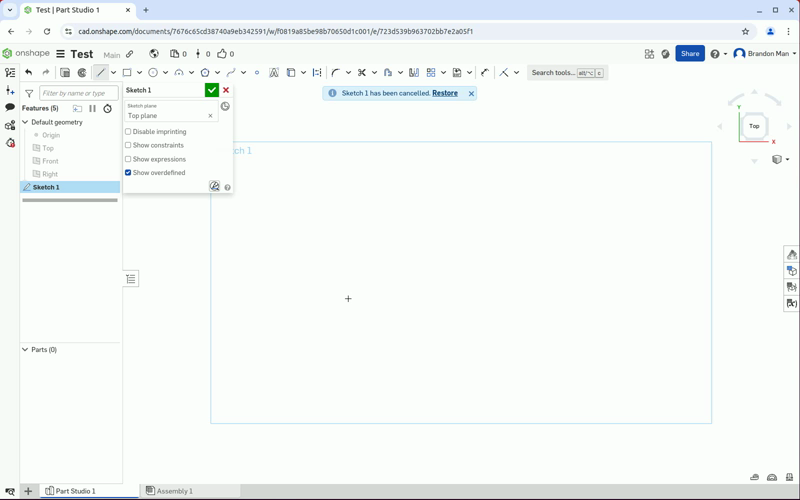
click(348, 298)
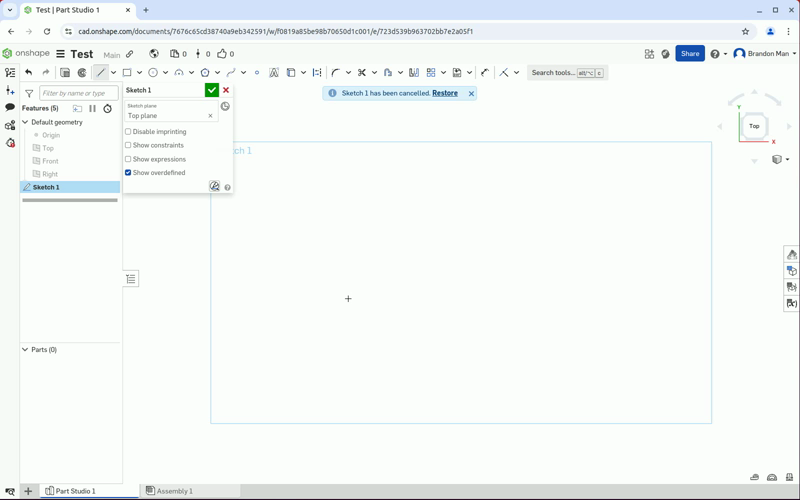
key_up(shift)
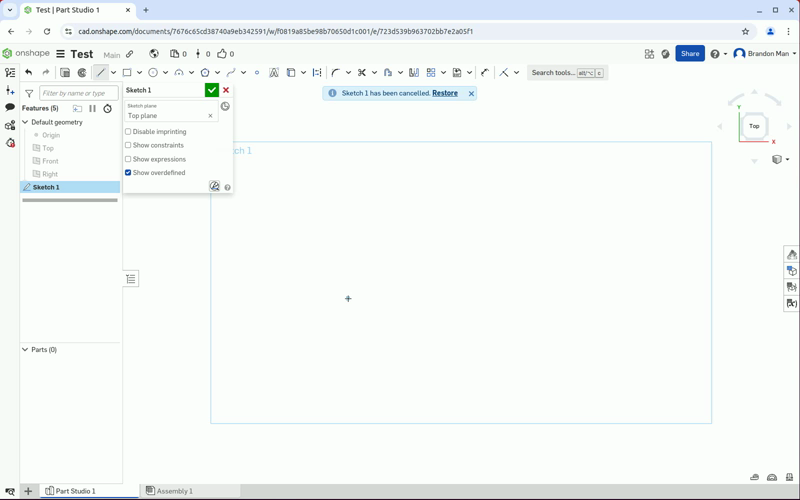
key_down(shift)
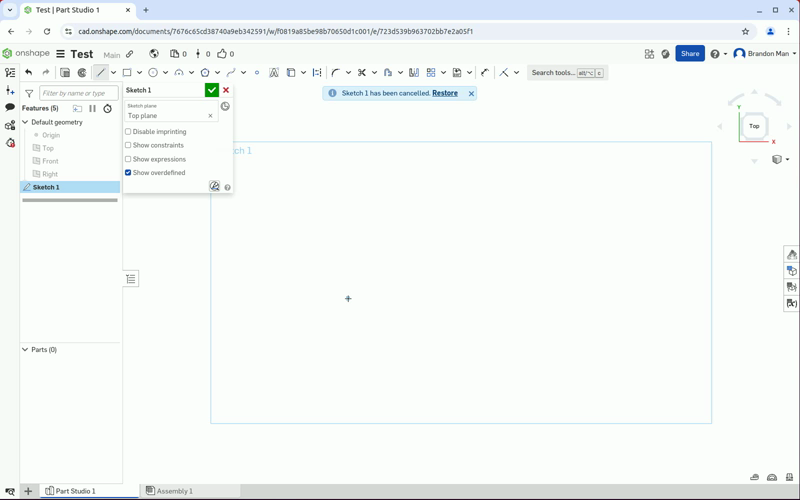
mouse_move(523, 298)
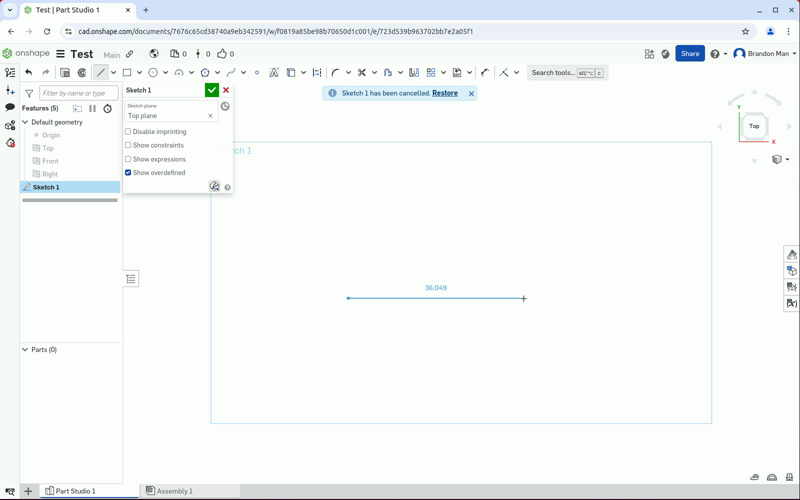
click(523, 298)
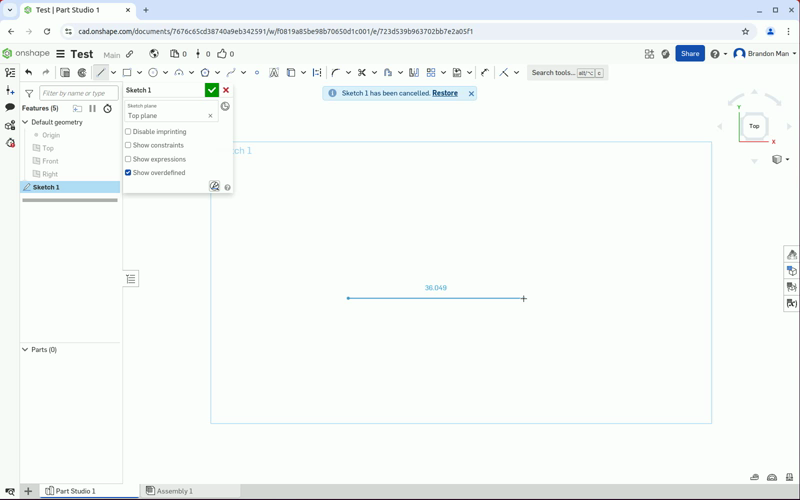
key_up(shift)
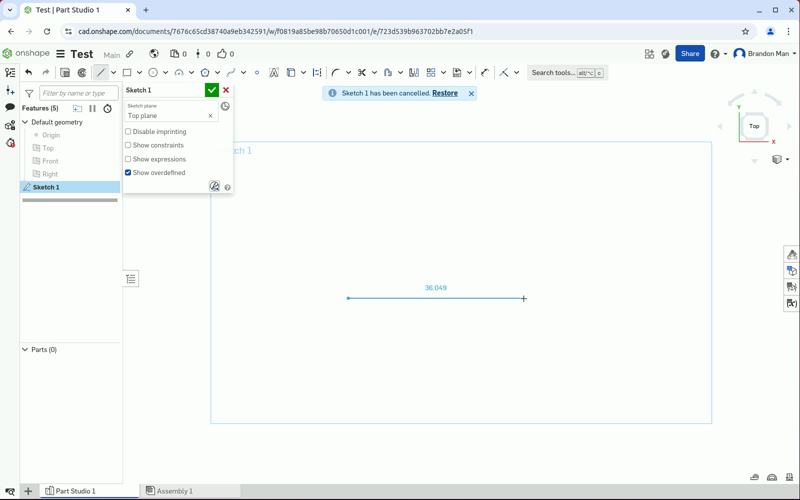
key_down(shift)
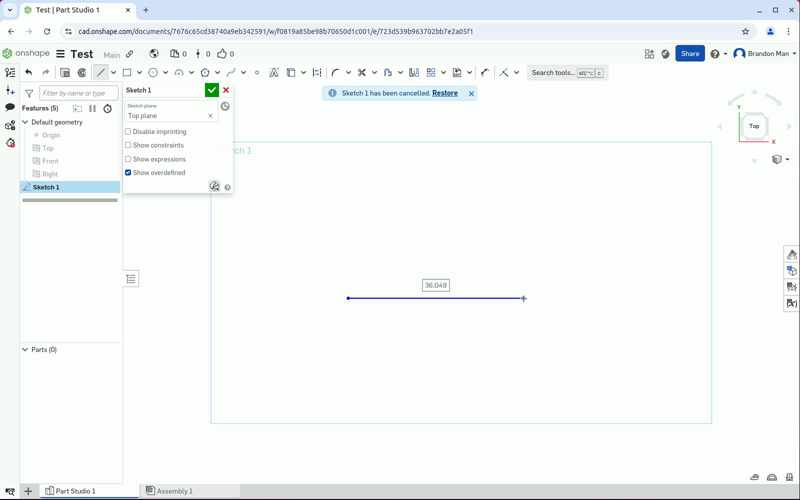
mouse_move(553, 298)
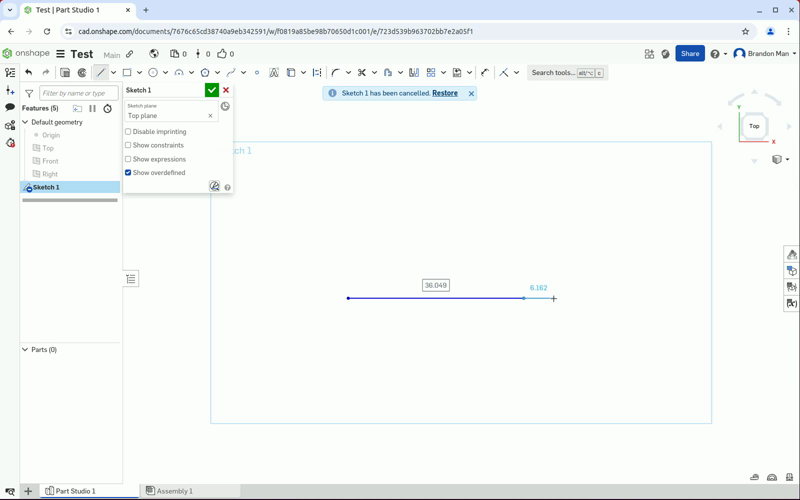
mouse_move(523, 250)
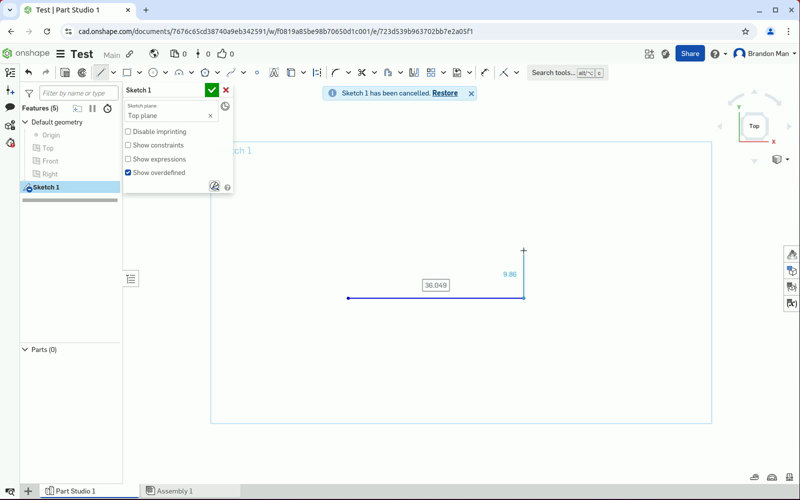
click(523, 250)
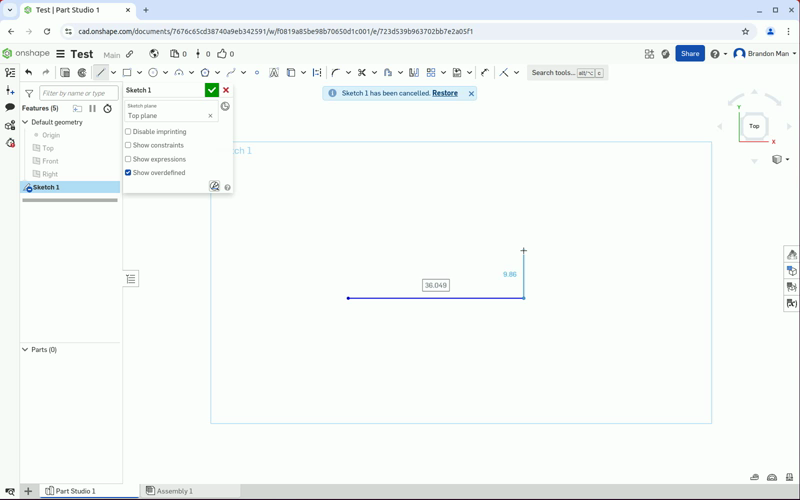
key_up(shift)
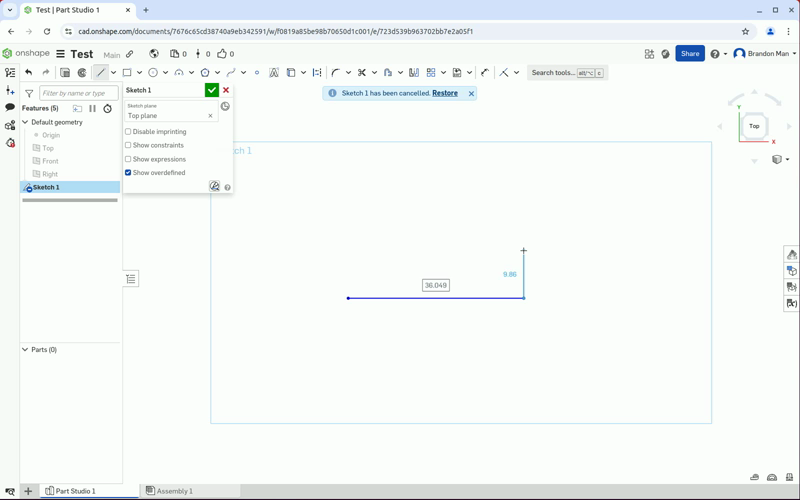
key_down(shift)
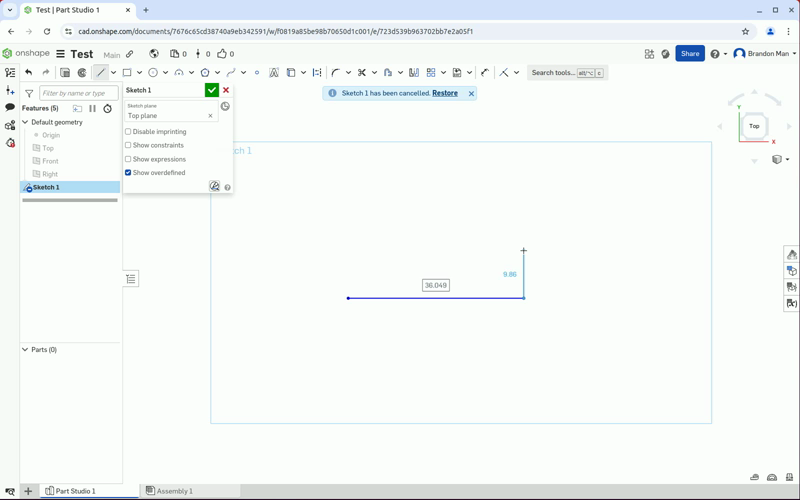
mouse_move(348, 250)
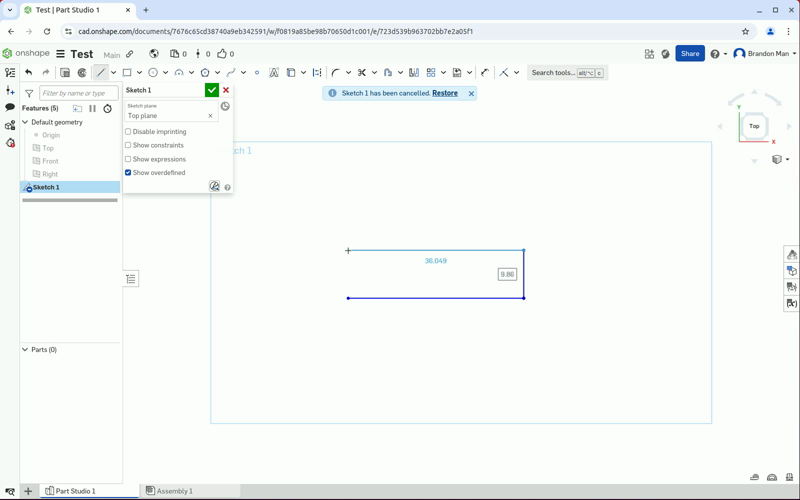
click(348, 250)
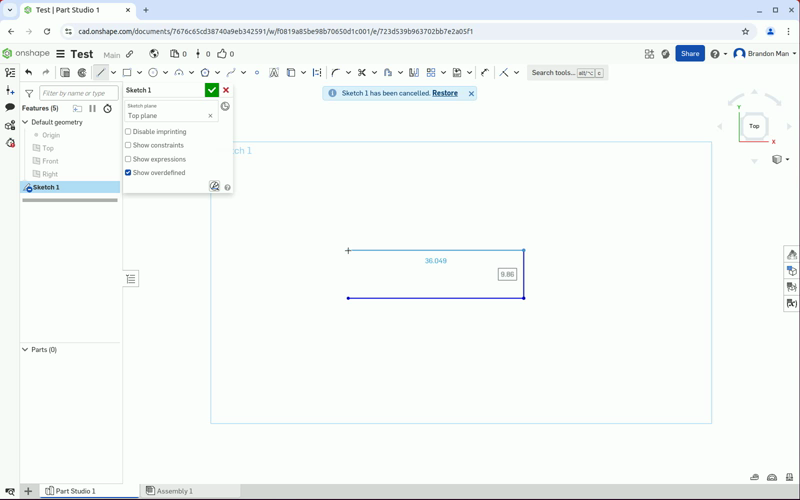
key_up(shift)
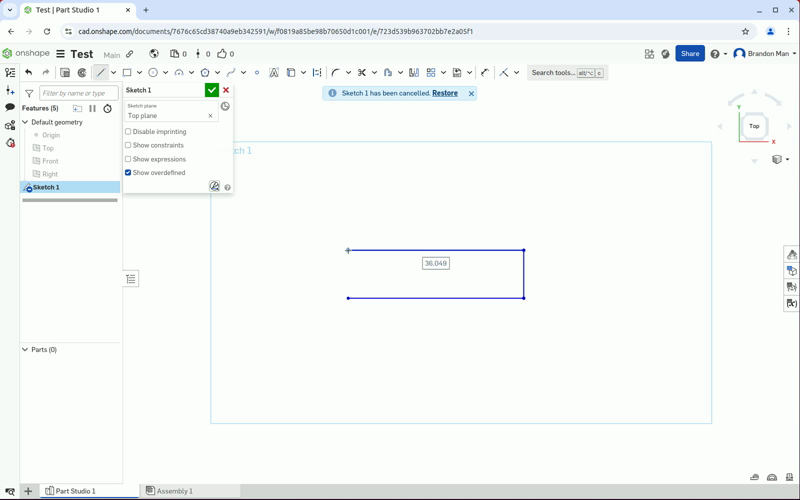
mouse_move(378, 250)
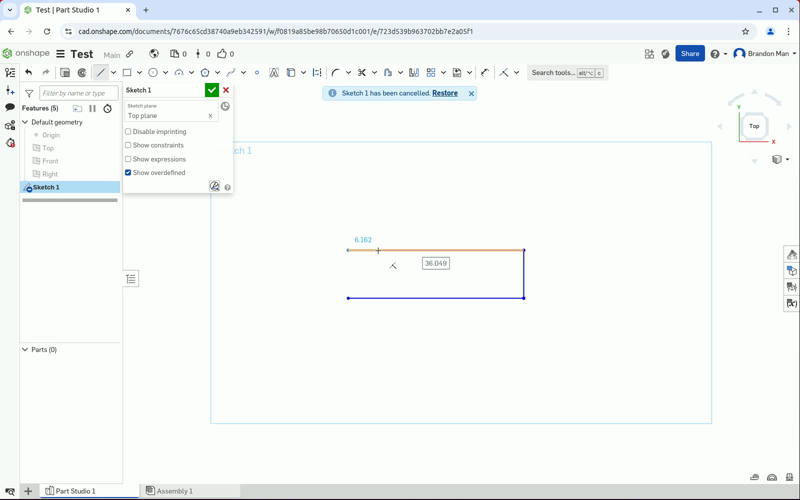
key_down(shift)
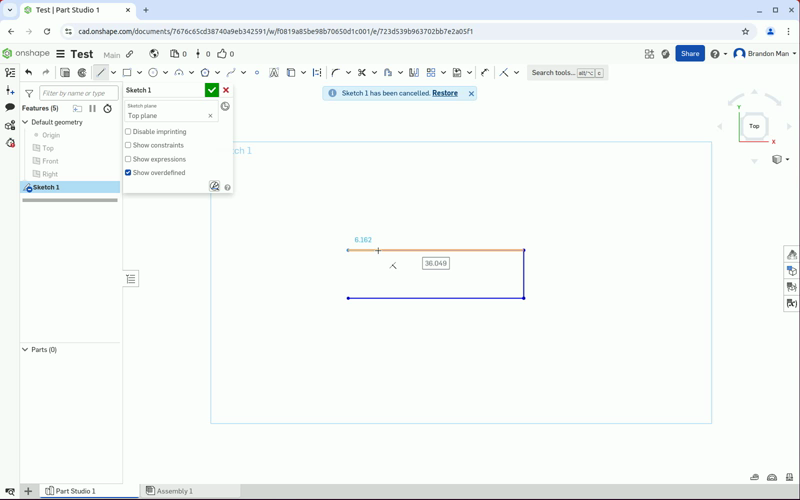
mouse_move(348, 298)
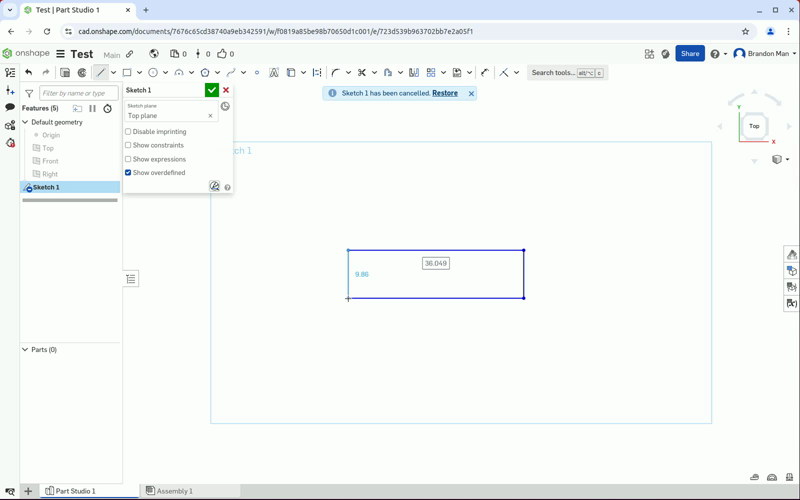
key_up(shift)
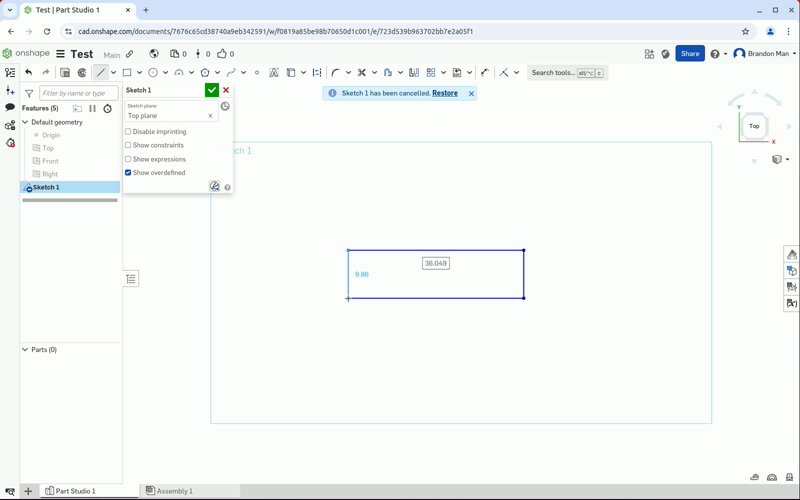
click(348, 298)
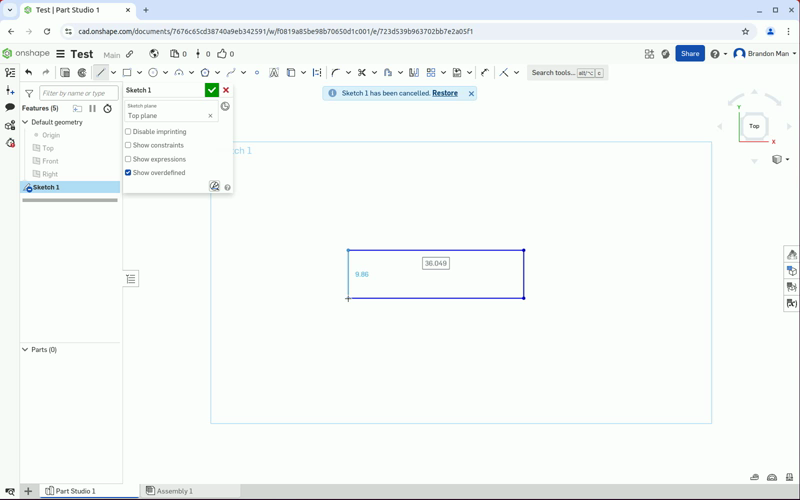
key(esc)
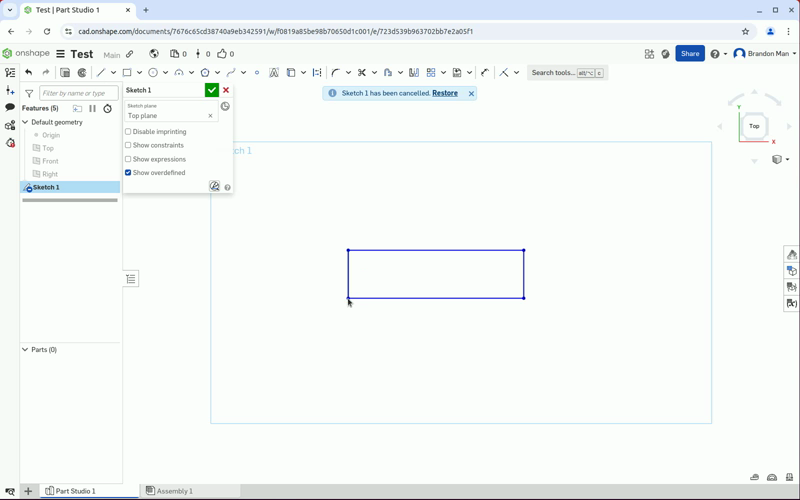
mouse_move(494, 281)
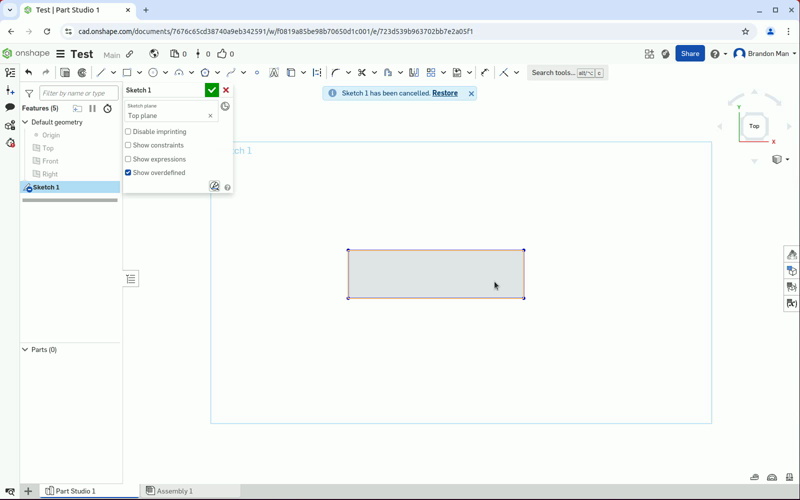
click(494, 281)
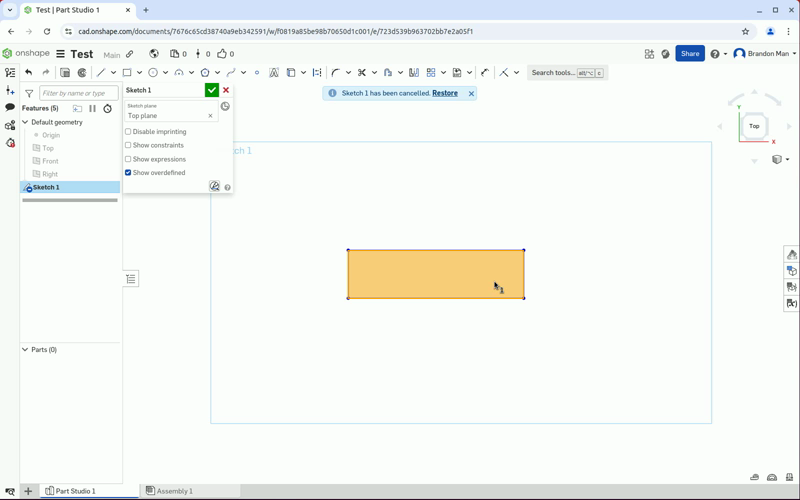
mouse_move(73, 352)
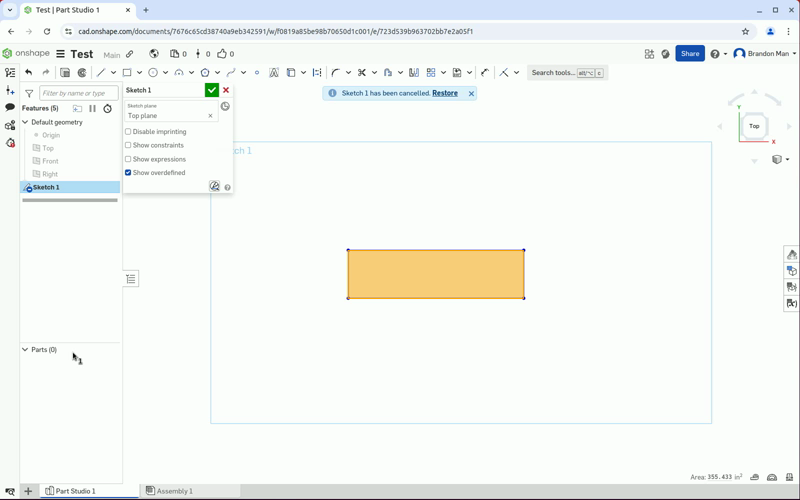
key(shift+y)
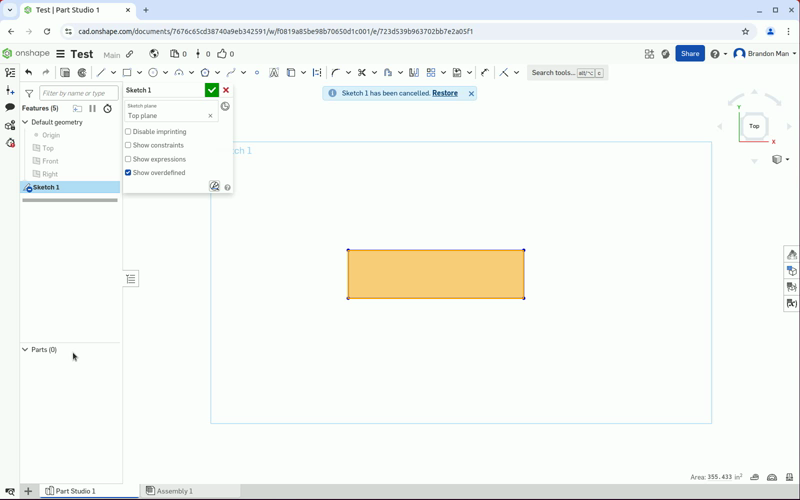
key(shift+e)
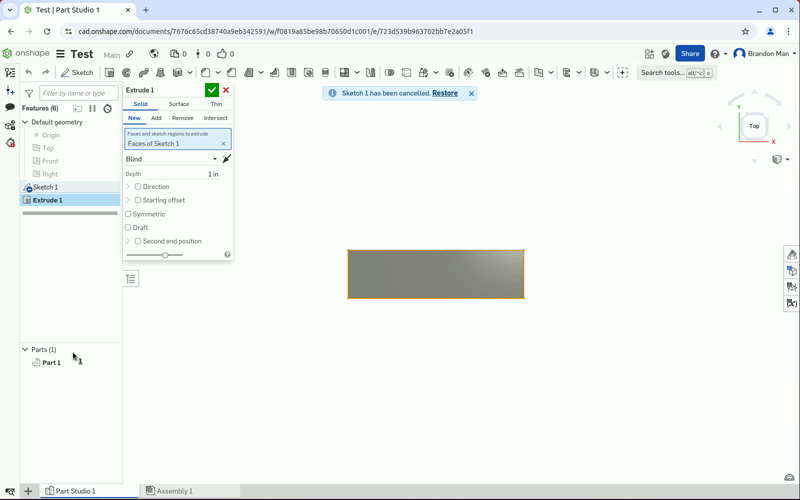
mouse_move(143, 106)
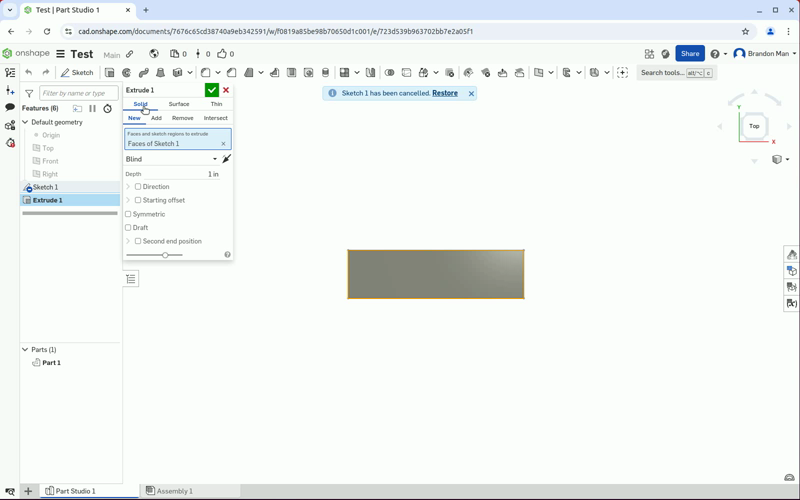
click(143, 106)
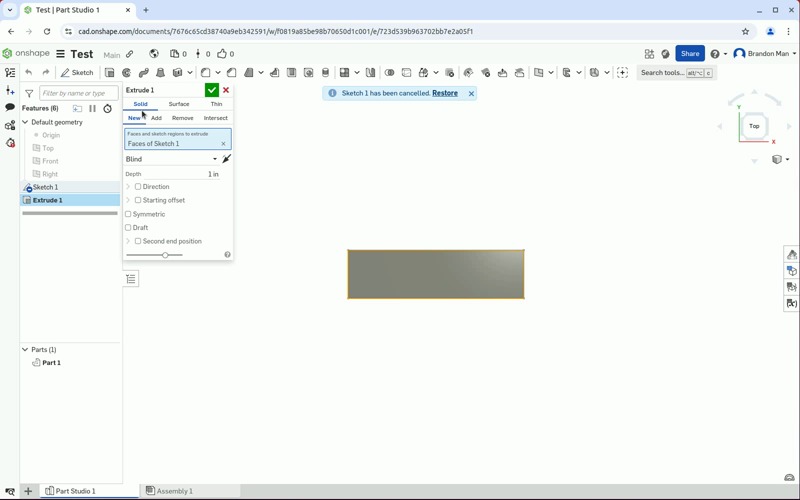
mouse_move(137, 120)
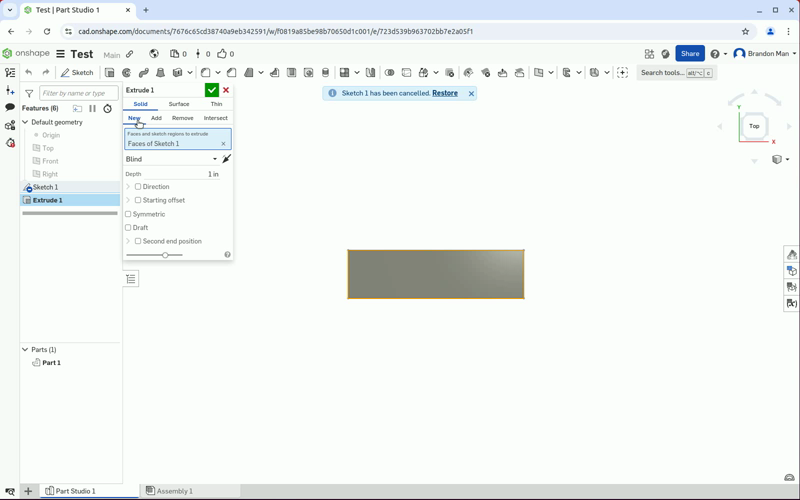
click(137, 120)
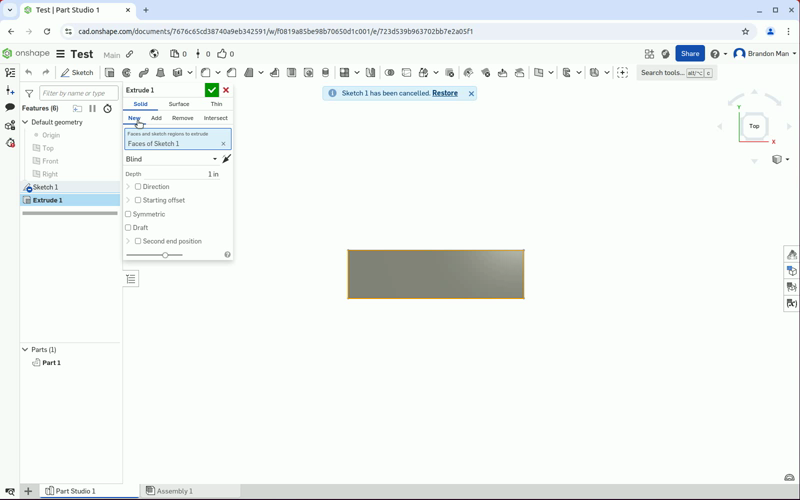
key(tab, 4)
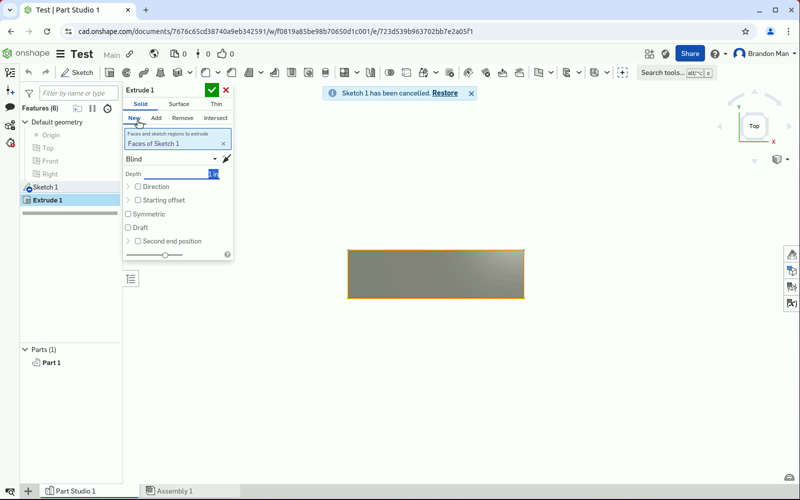
text(4.333)
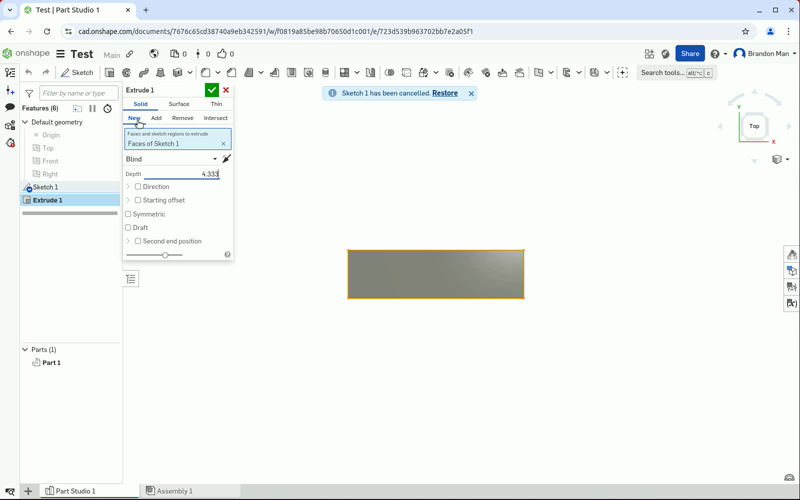
key(enter)
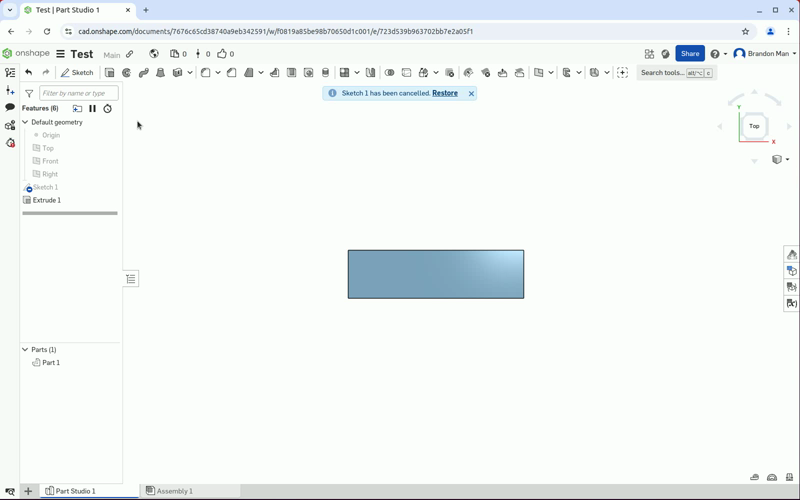
key(shift+h)
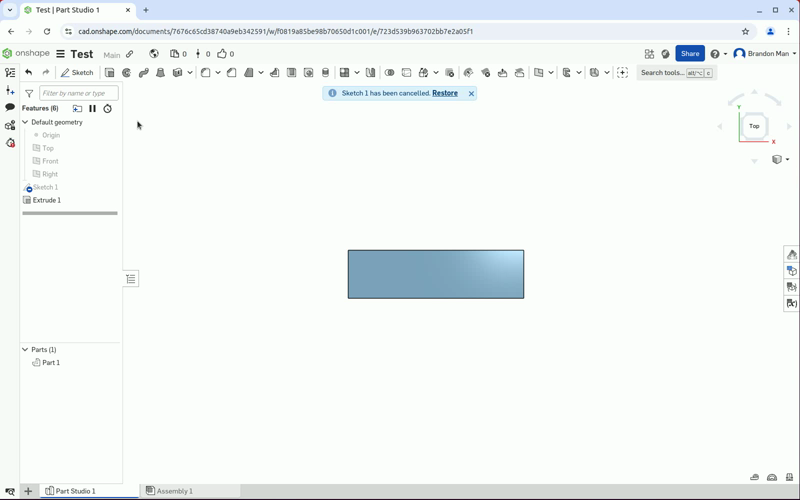
key(shift+h)
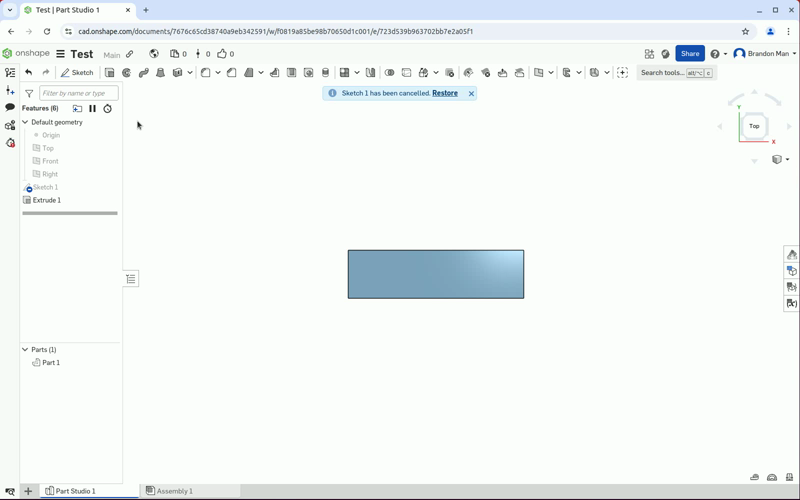
mouse_move(73, 189)
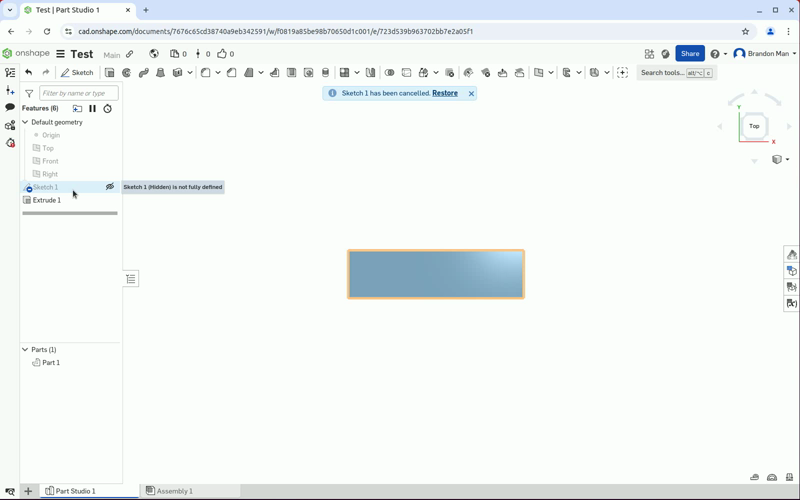
click(73, 189)
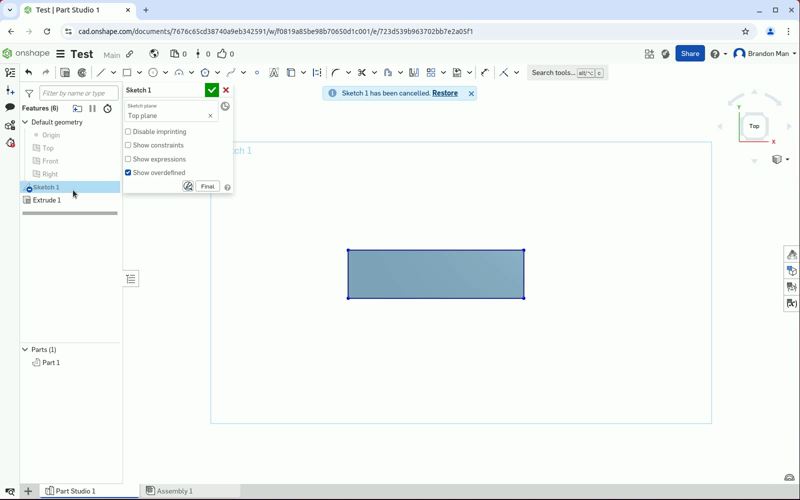
mouse_move(229, 92)
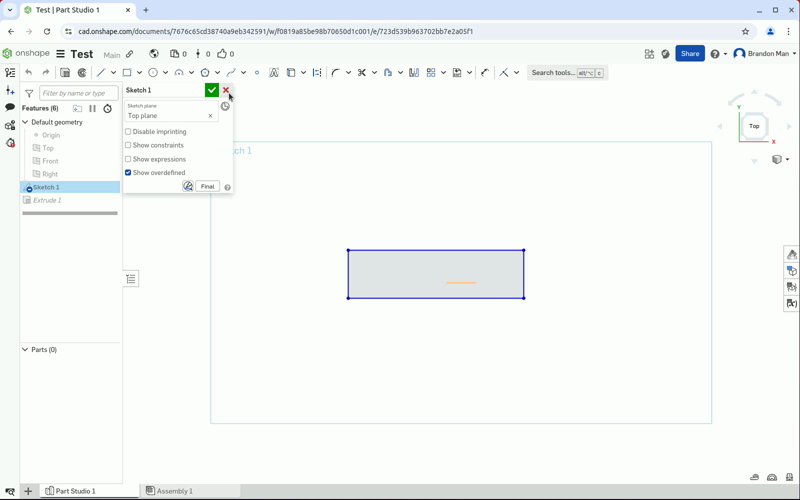
click(229, 92)
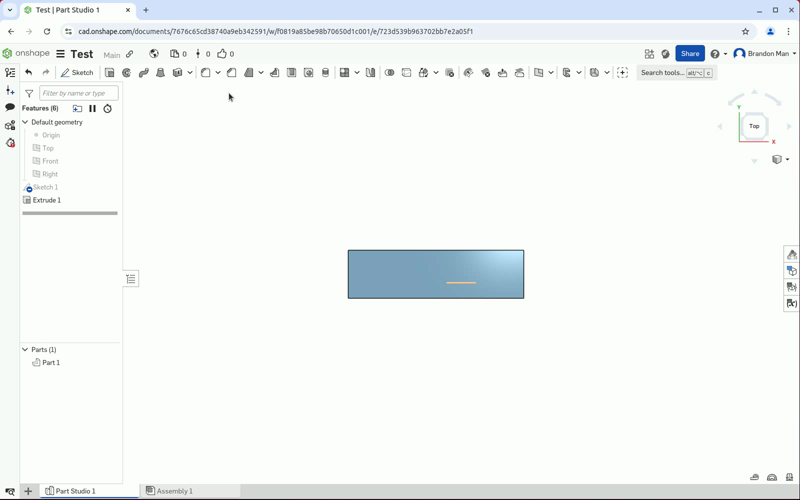
mouse_move(541, 75)
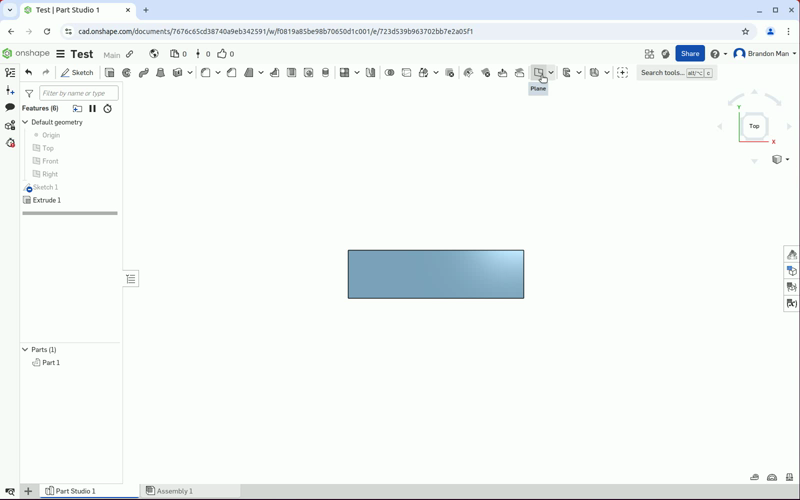
click(541, 75)
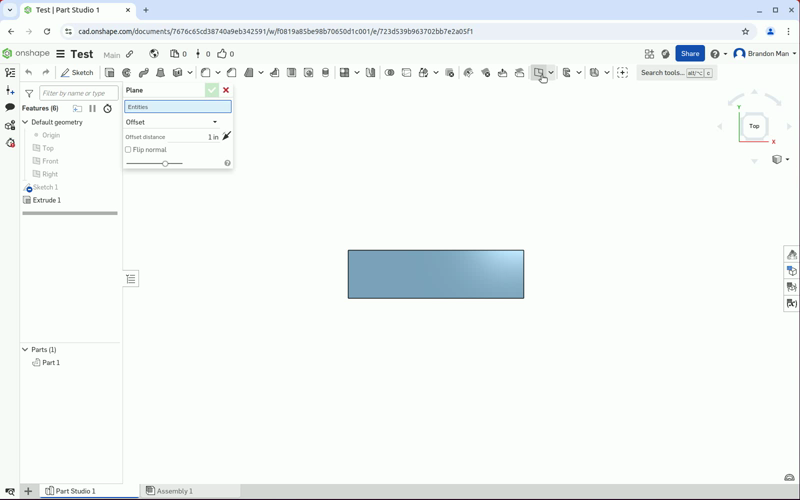
mouse_move(73, 150)
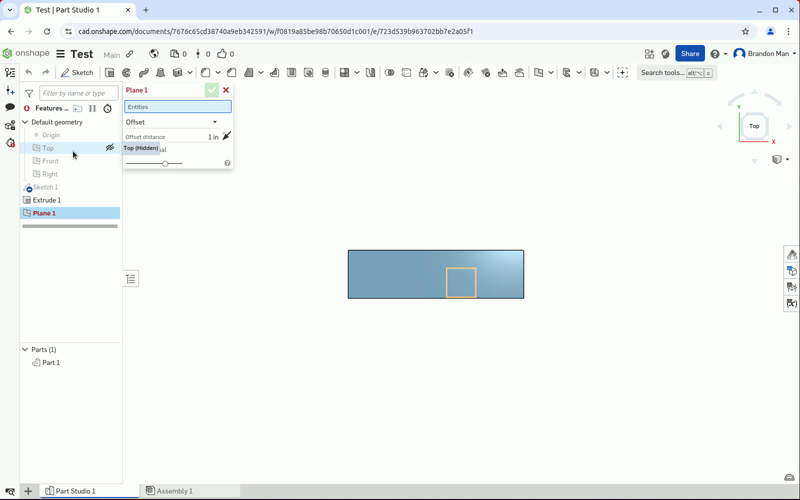
click(73, 150)
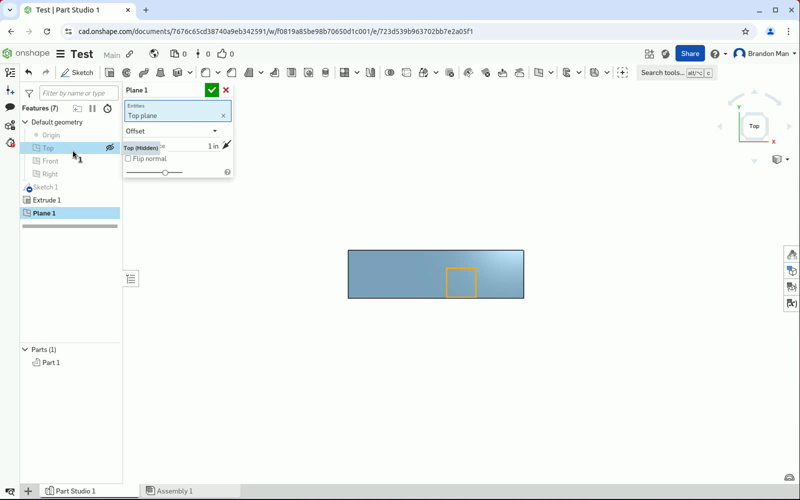
key(tab, 2)
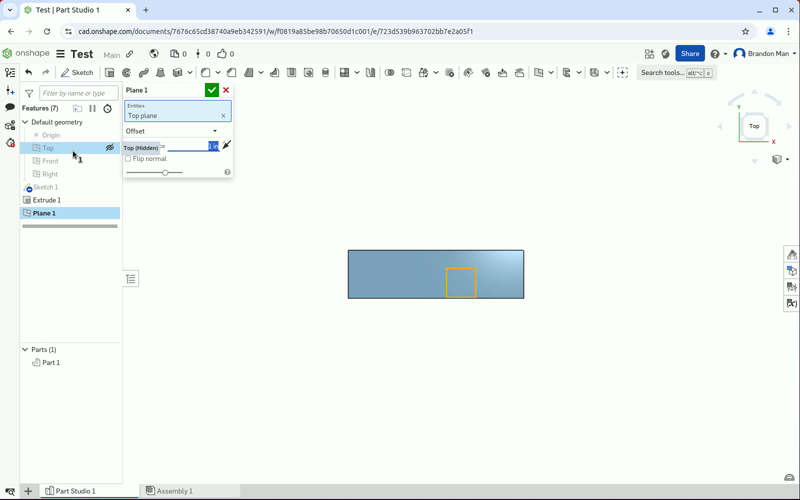
text(4.344)
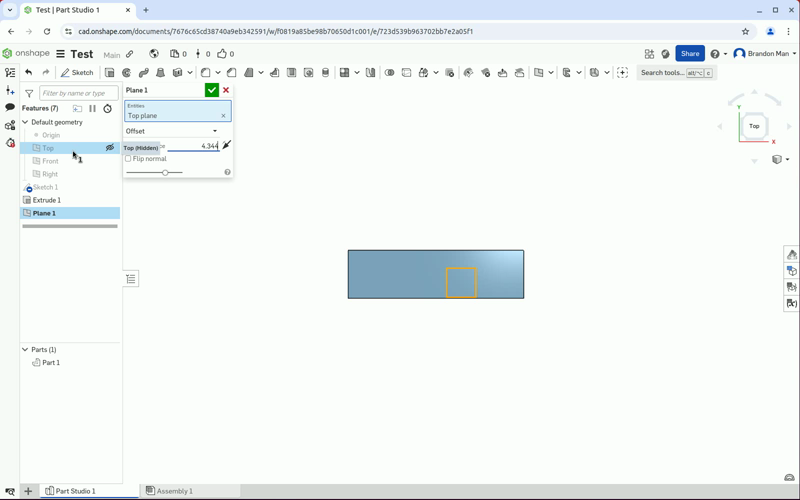
key(enter, 2)
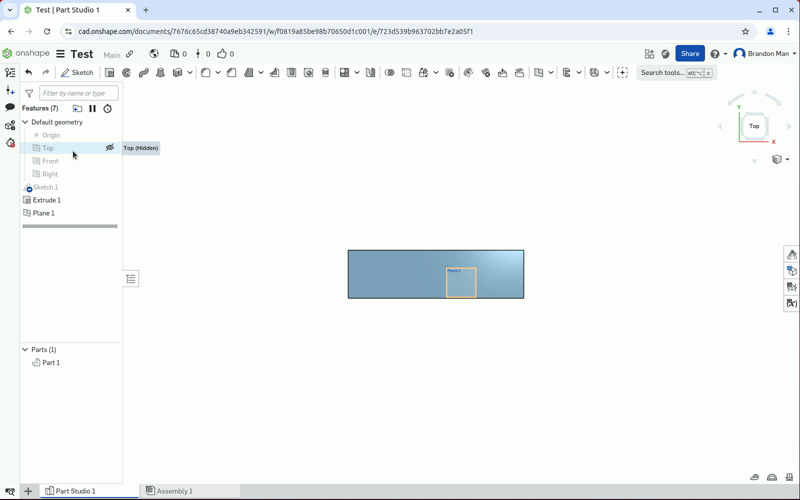
key(shift+s)
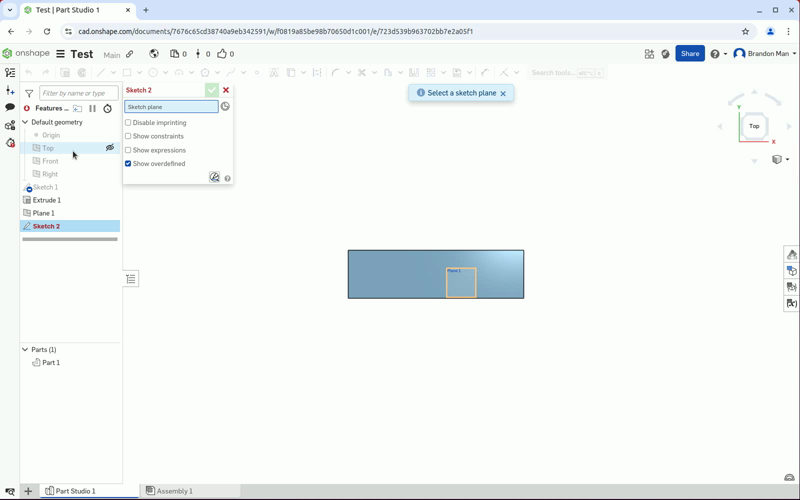
mouse_move(73, 215)
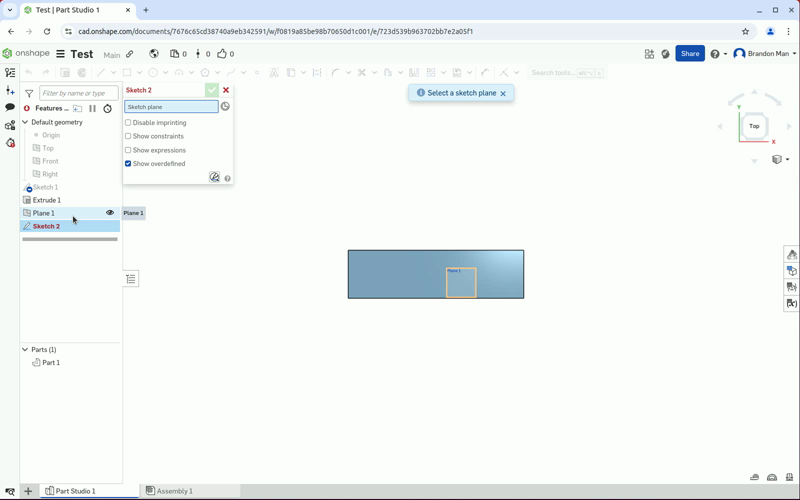
click(73, 215)
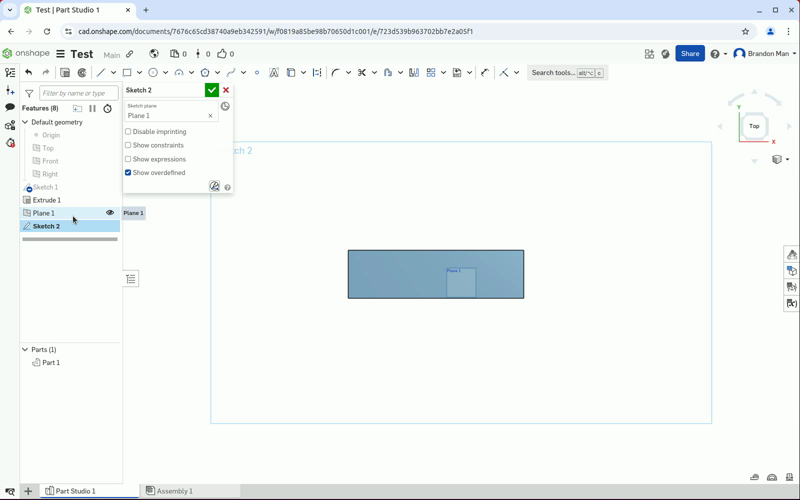
mouse_move(73, 352)
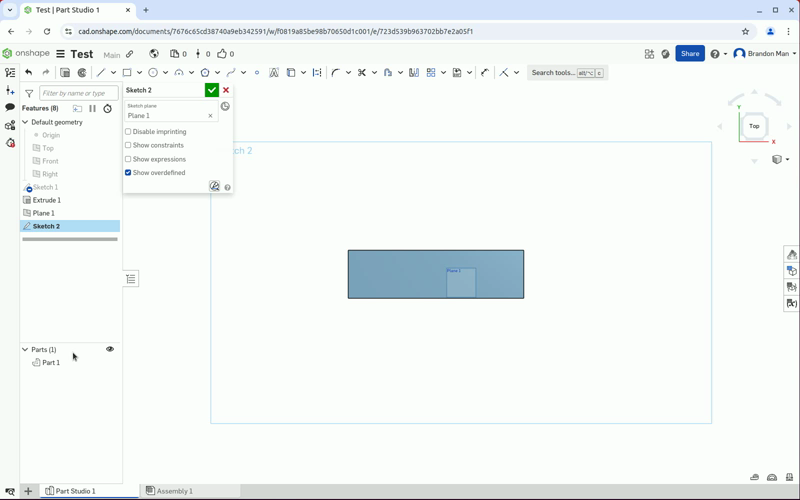
key(y)
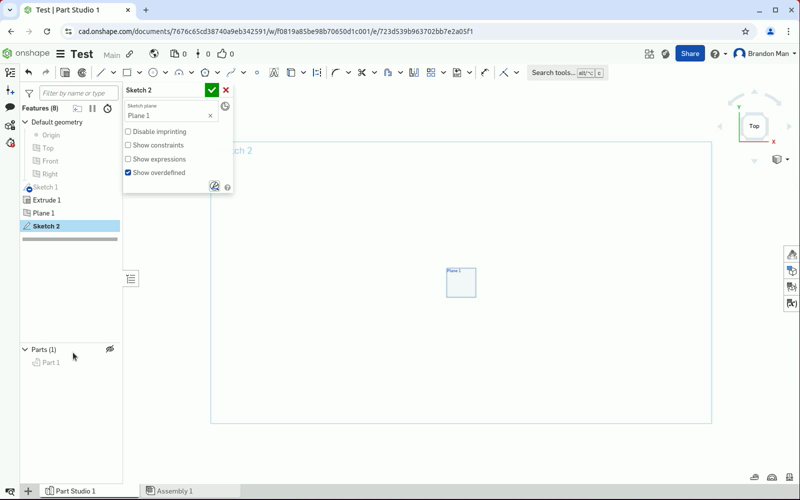
key(l)
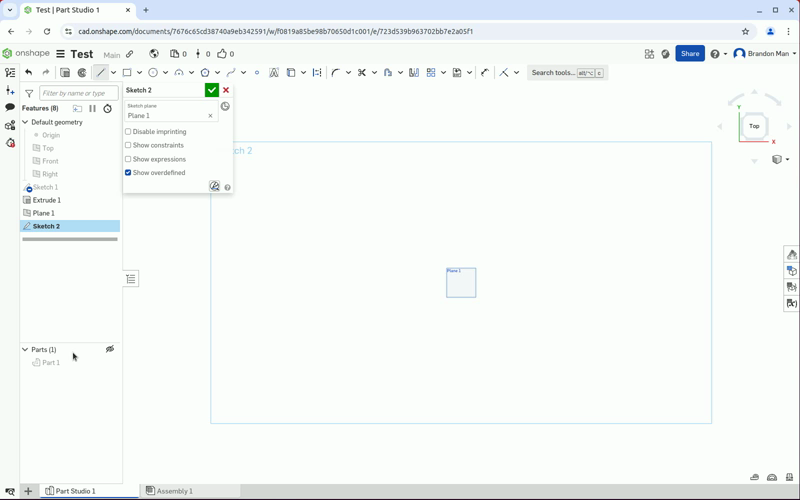
key_down(shift)
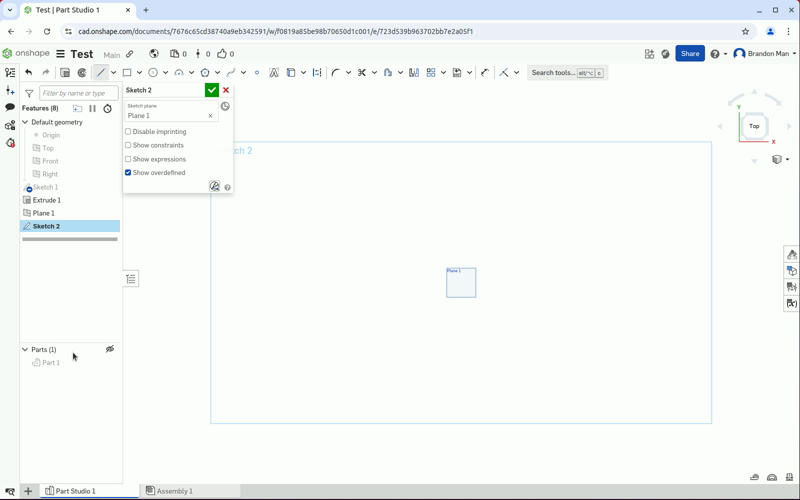
mouse_move(362, 274)
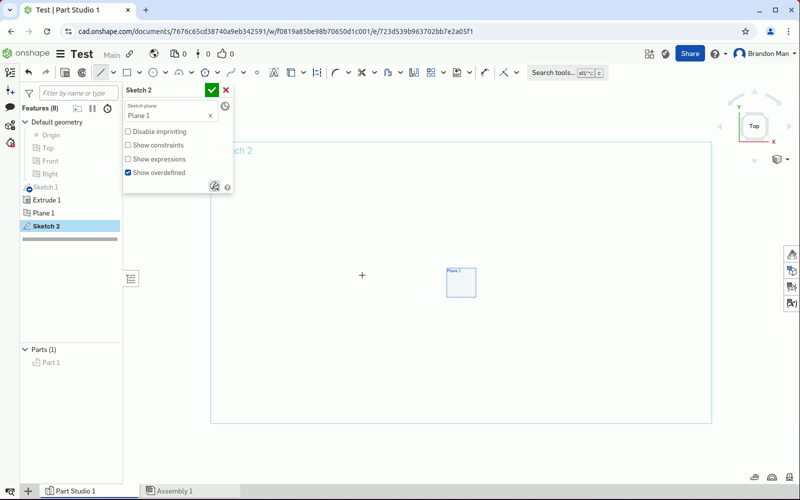
click(362, 274)
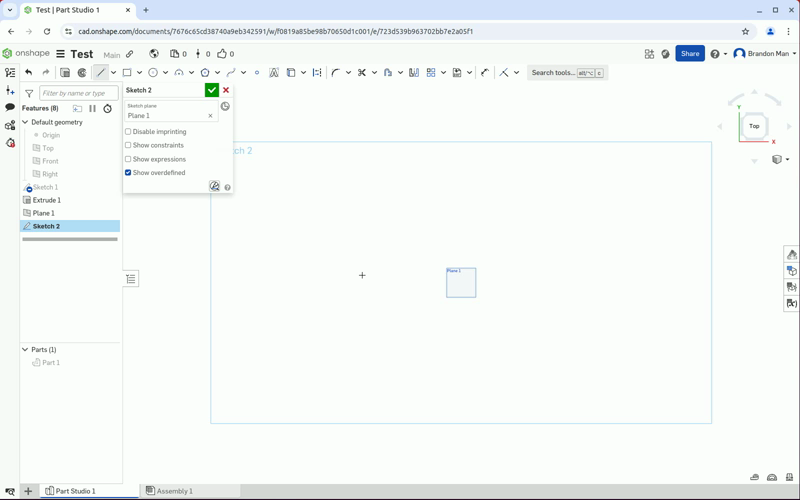
key_up(shift)
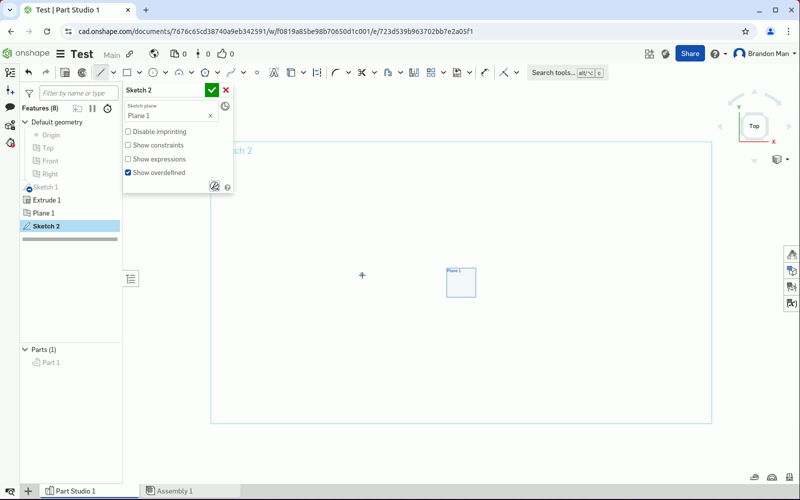
key_down(shift)
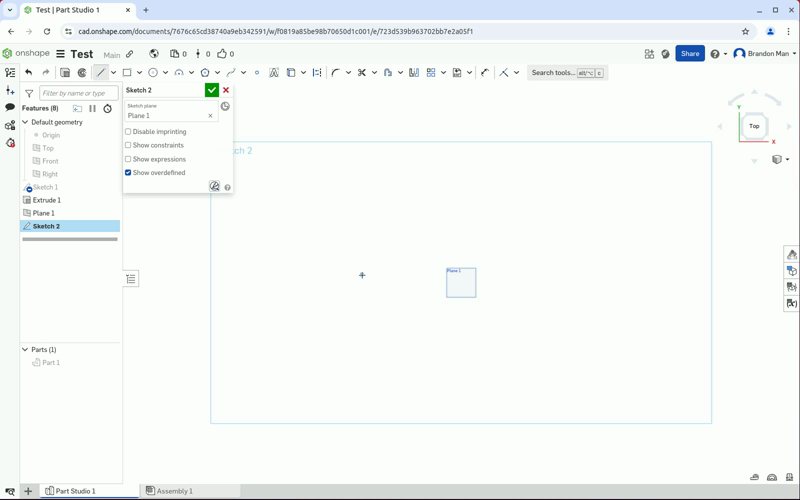
mouse_move(392, 274)
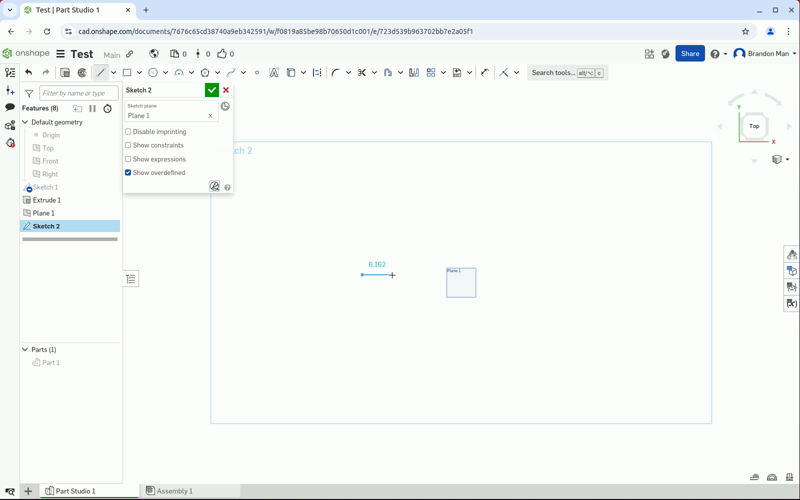
mouse_move(380, 274)
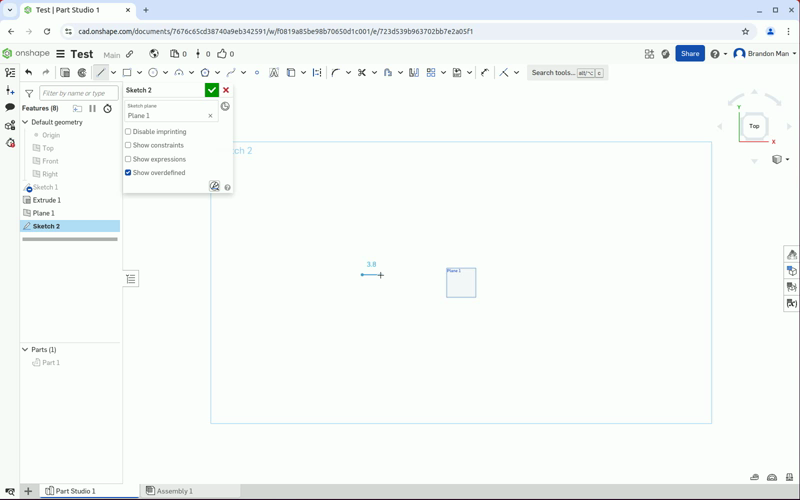
click(380, 274)
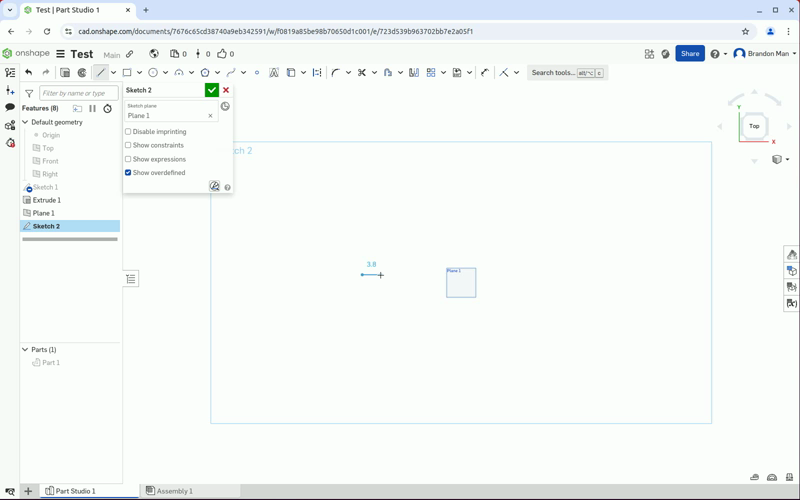
key_up(shift)
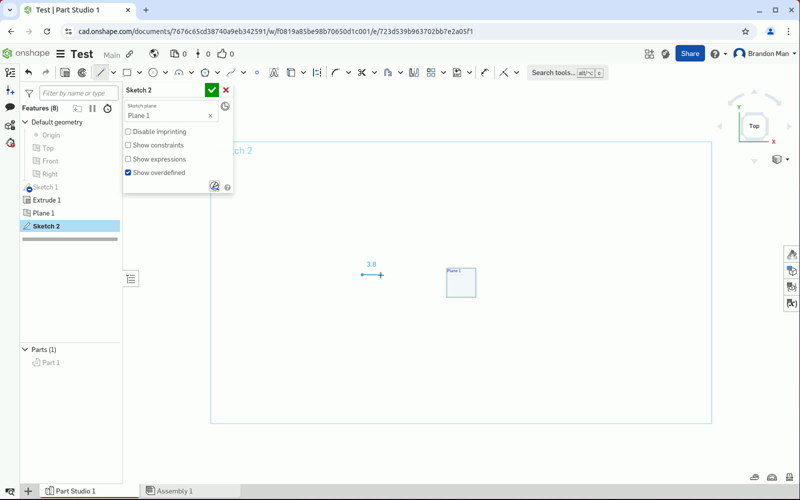
key_down(shift)
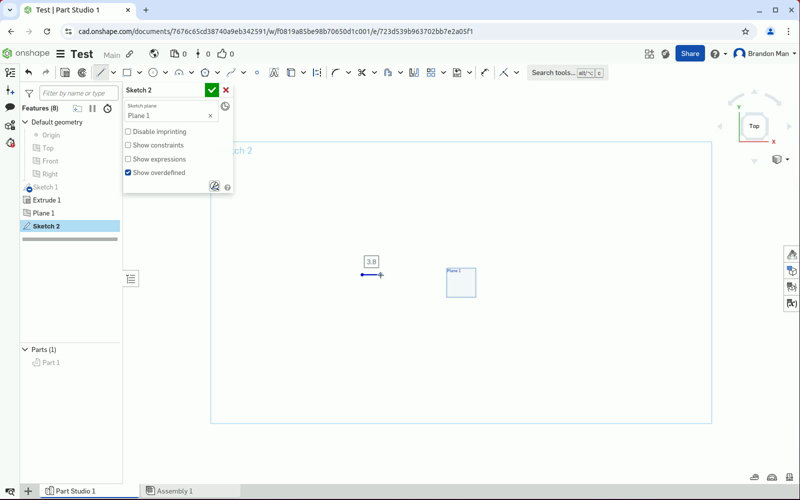
mouse_move(410, 274)
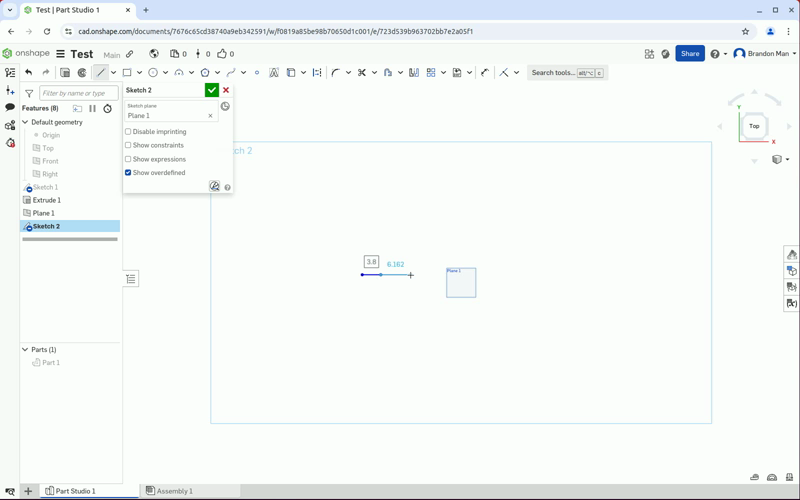
mouse_move(380, 260)
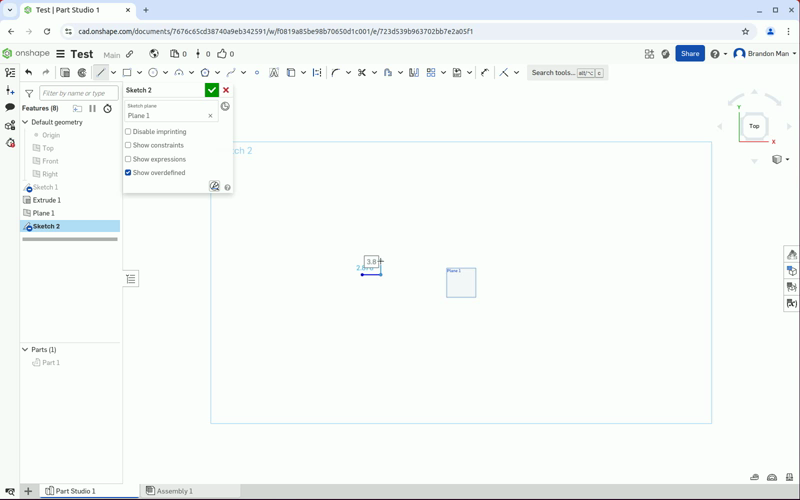
click(380, 260)
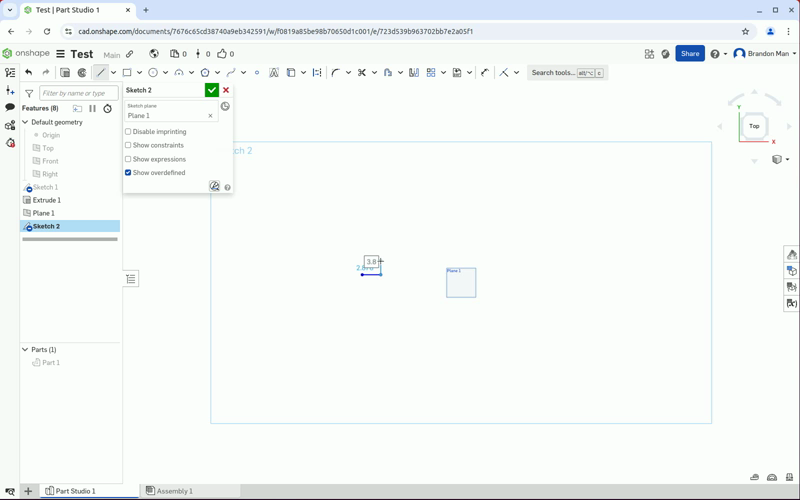
key_up(shift)
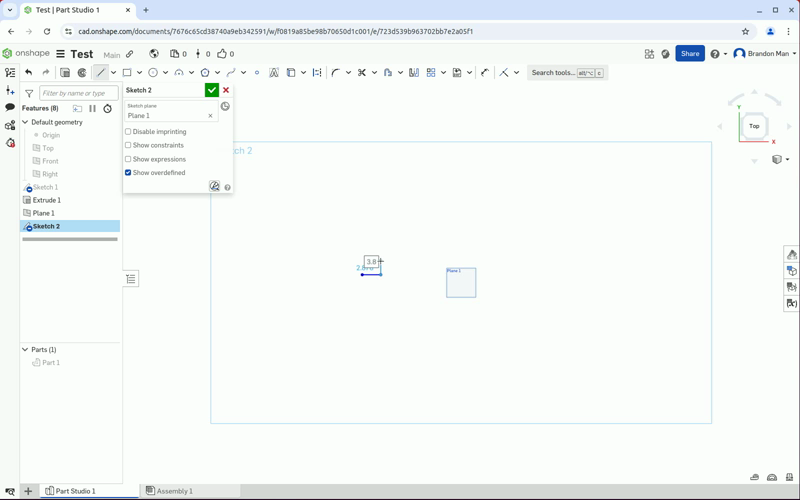
key_down(shift)
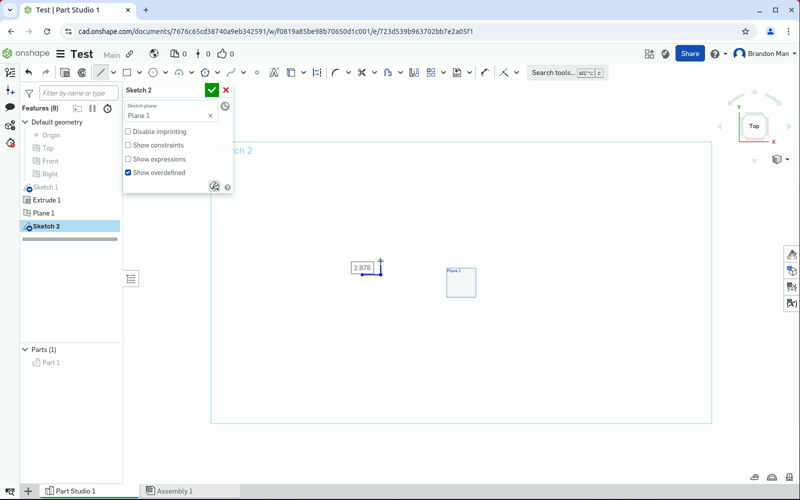
mouse_move(410, 260)
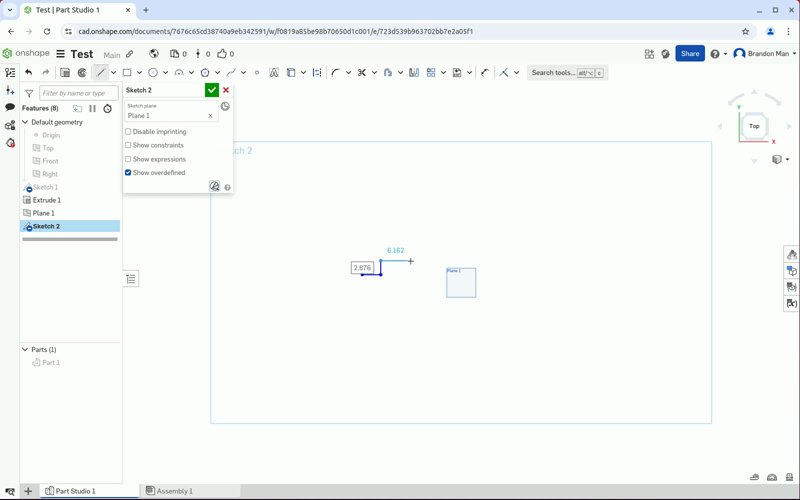
mouse_move(362, 260)
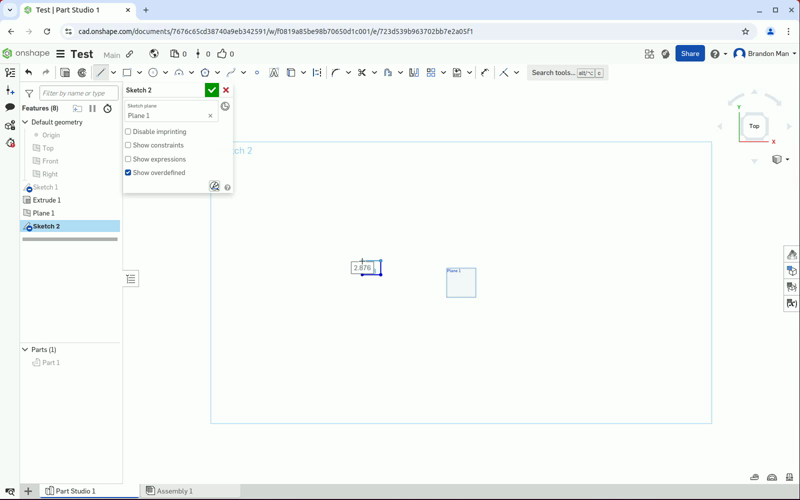
click(362, 260)
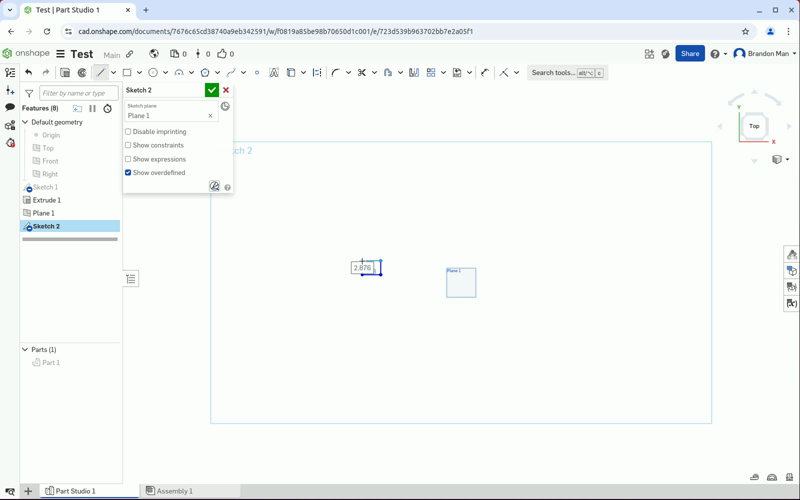
key_up(shift)
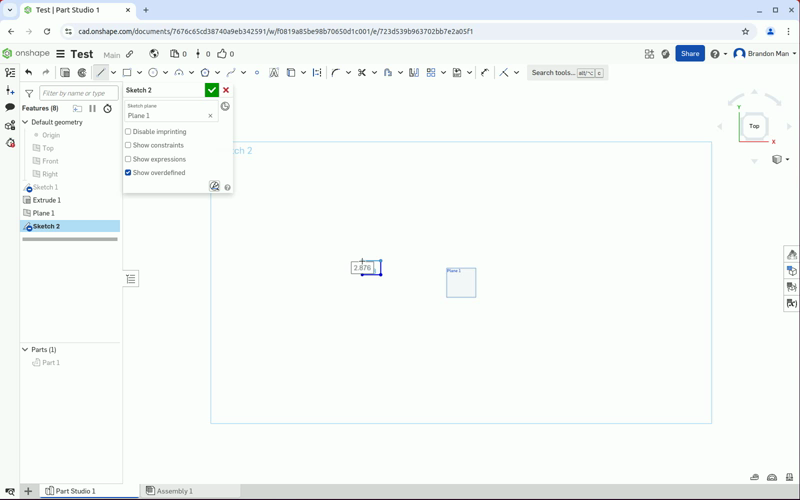
mouse_move(392, 260)
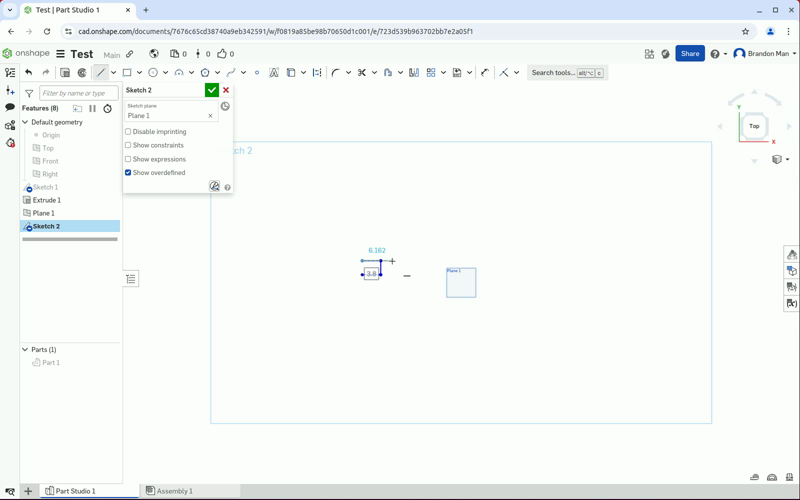
key_down(shift)
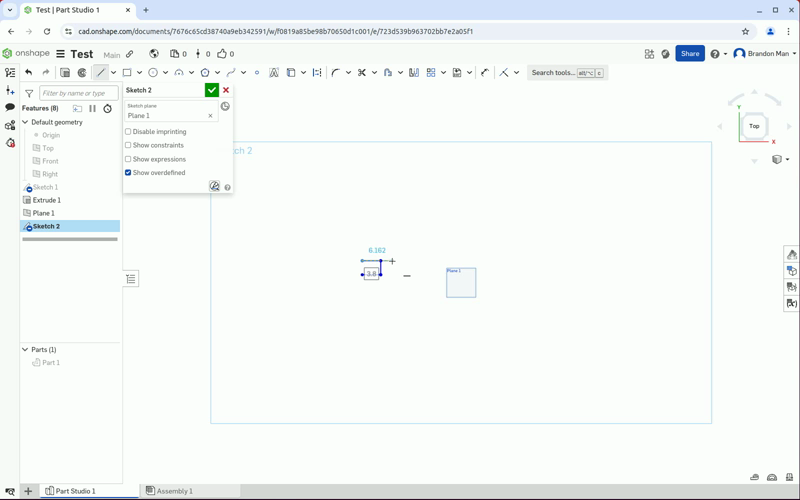
mouse_move(362, 274)
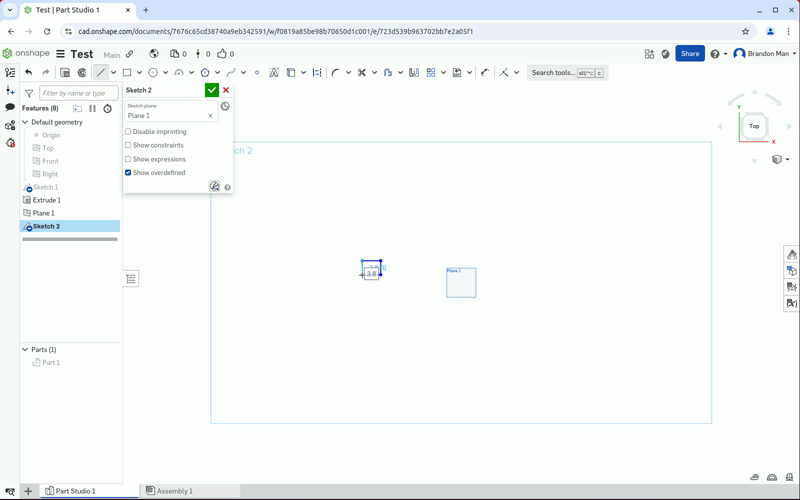
key_up(shift)
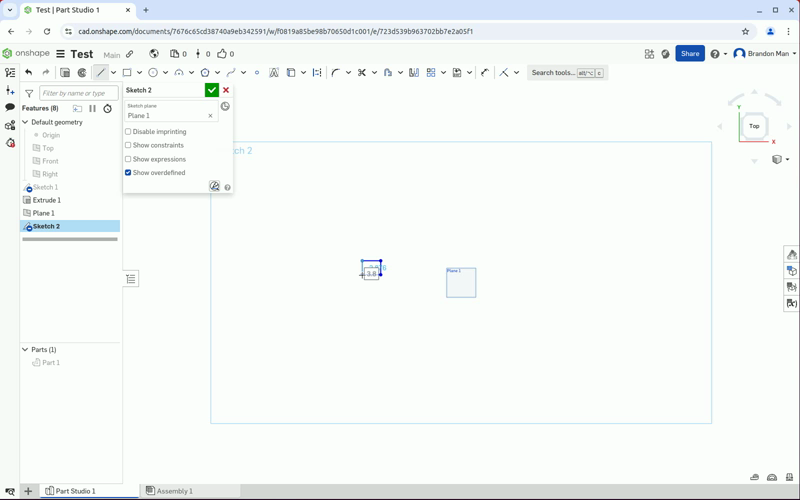
click(362, 274)
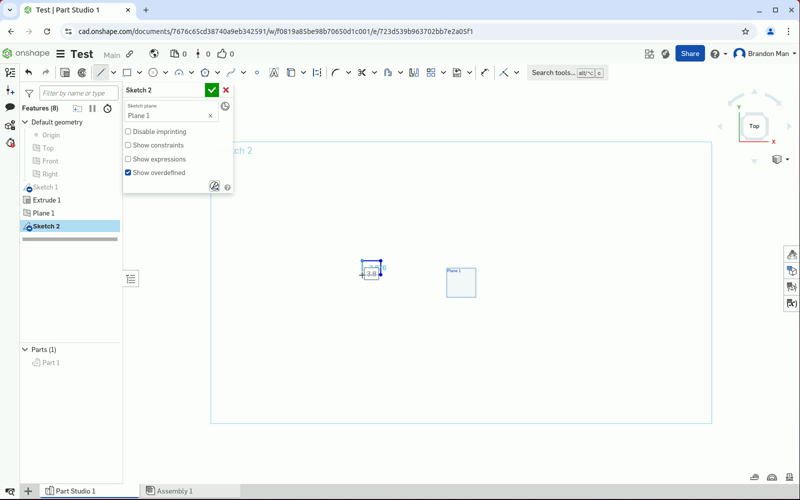
key(esc)
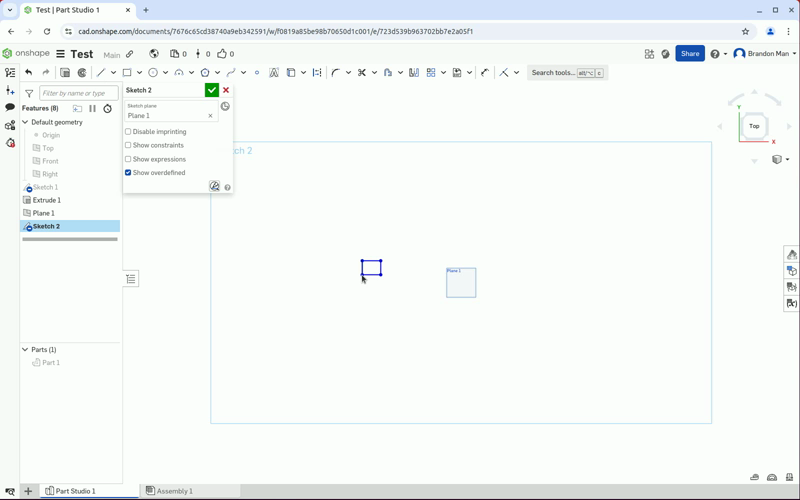
mouse_move(369, 264)
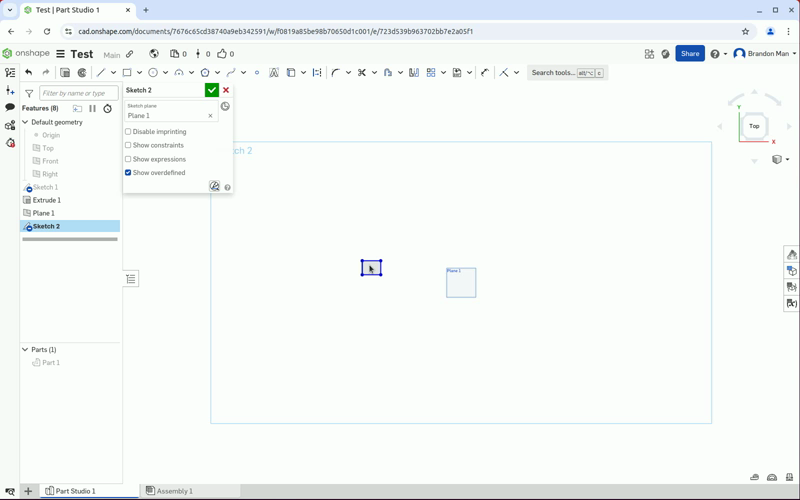
scroll(6)
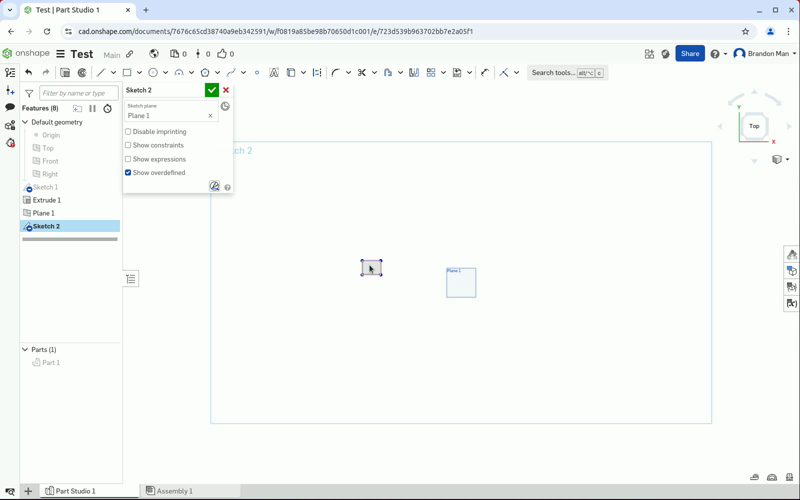
scroll(6)
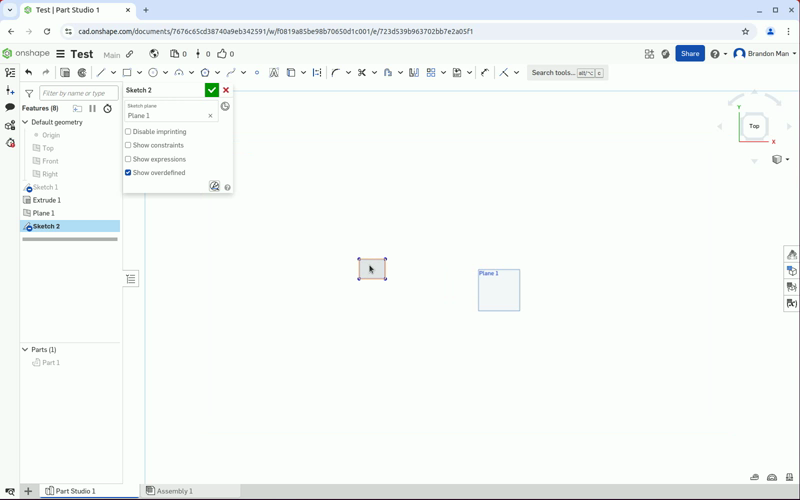
scroll(6)
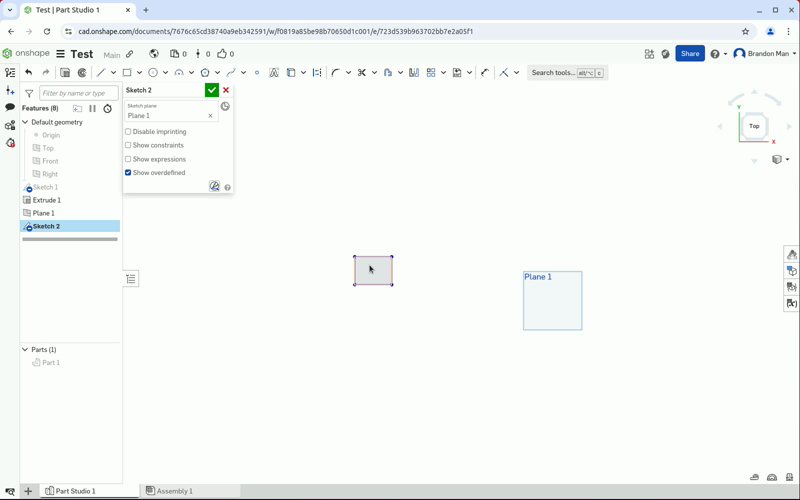
scroll(6)
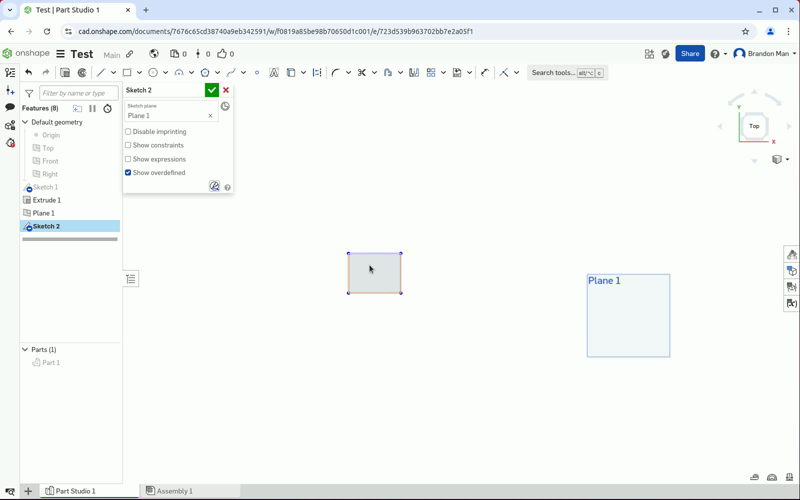
scroll(6)
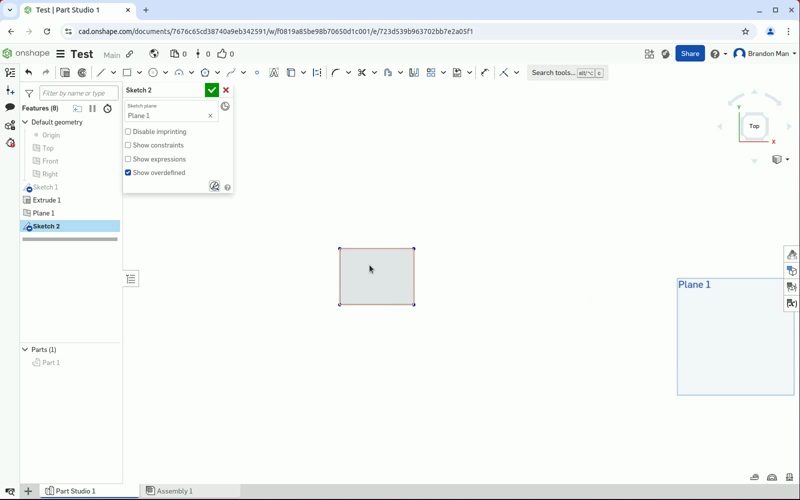
scroll(6)
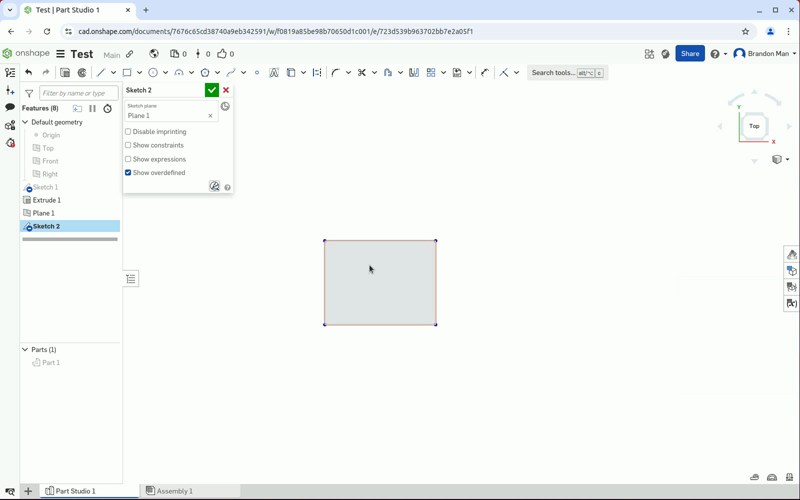
scroll(6)
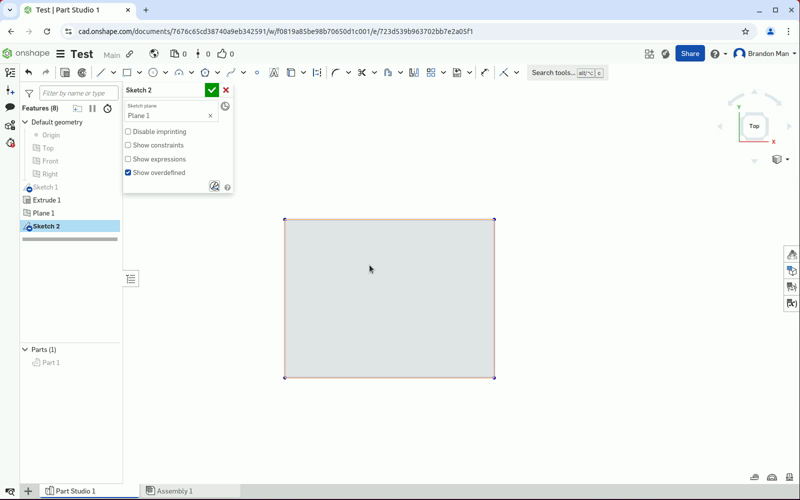
click(369, 264)
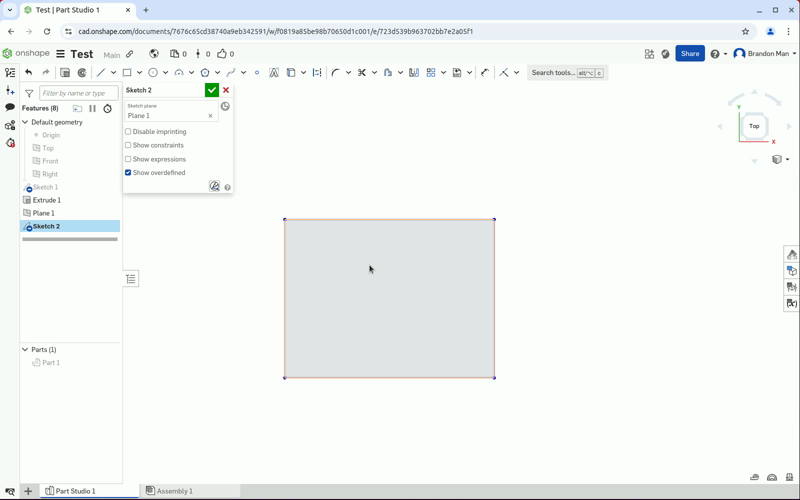
scroll(-6)
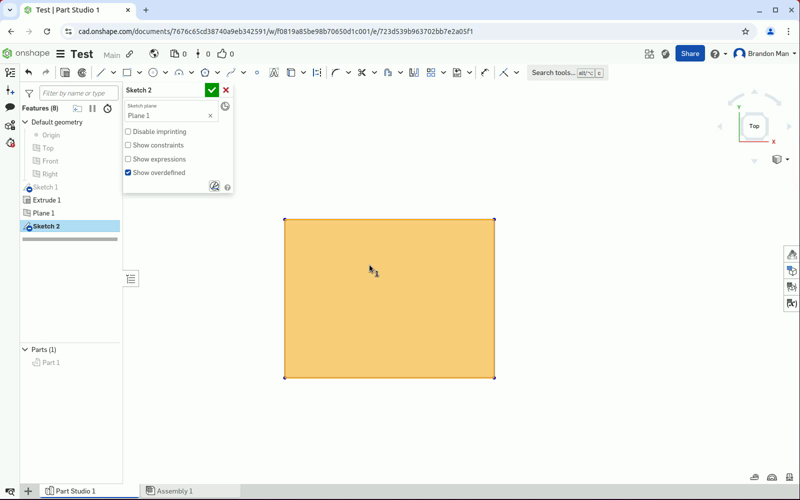
scroll(-6)
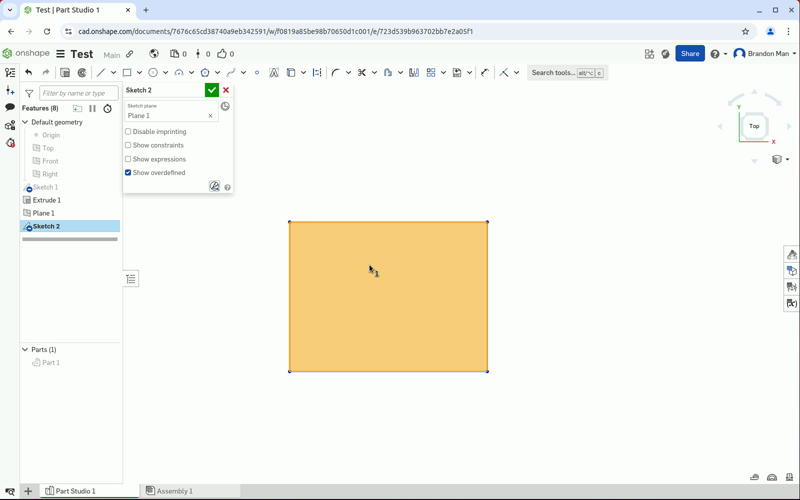
scroll(-6)
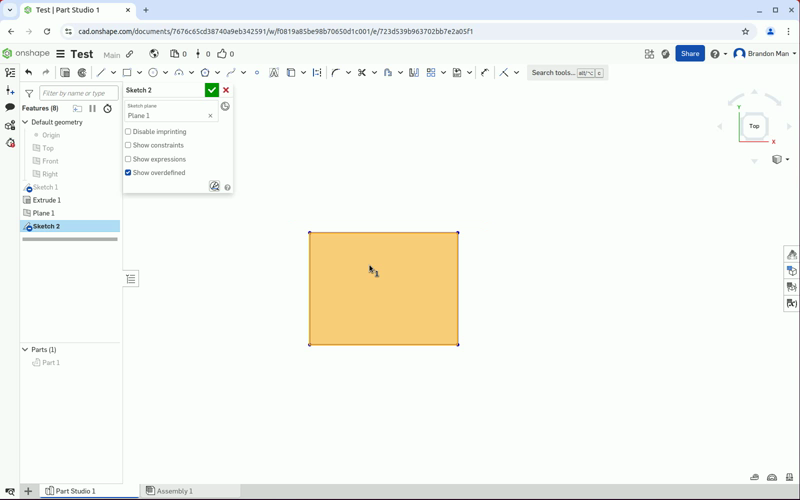
scroll(-6)
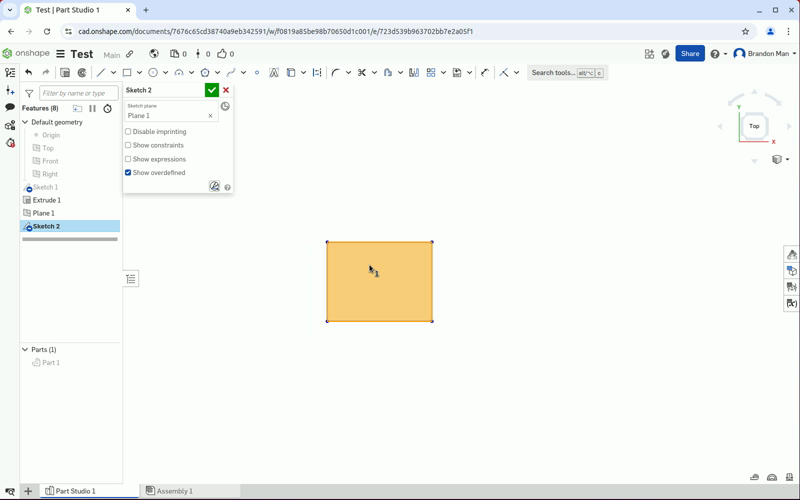
scroll(-6)
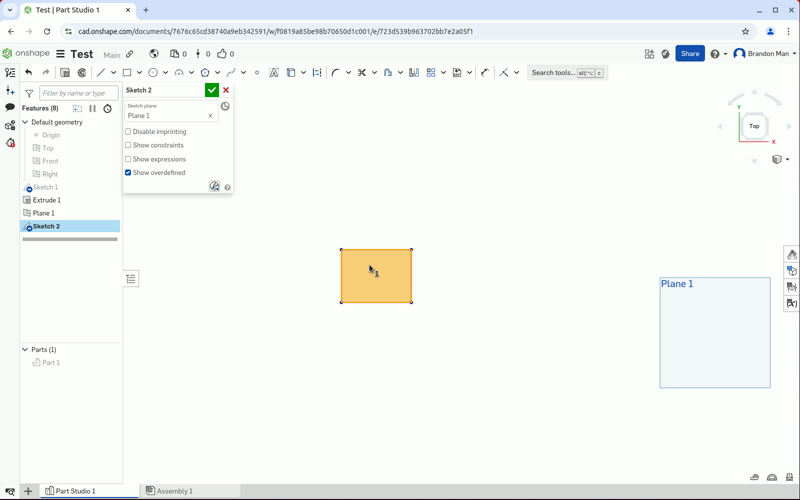
scroll(-6)
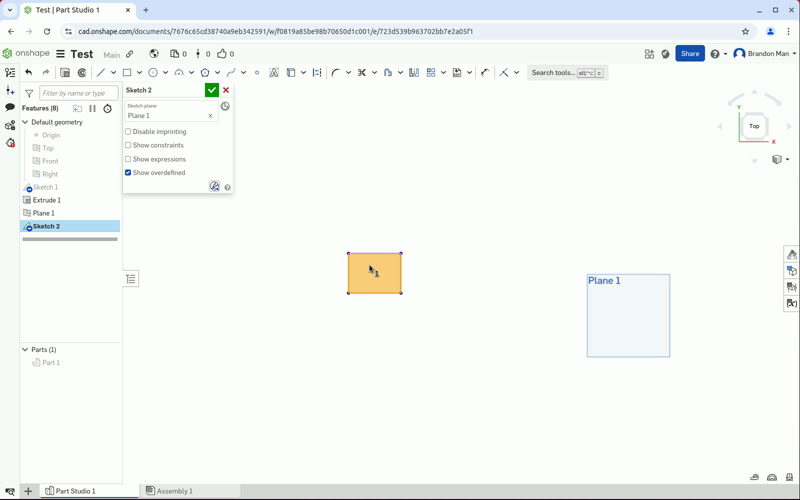
scroll(-6)
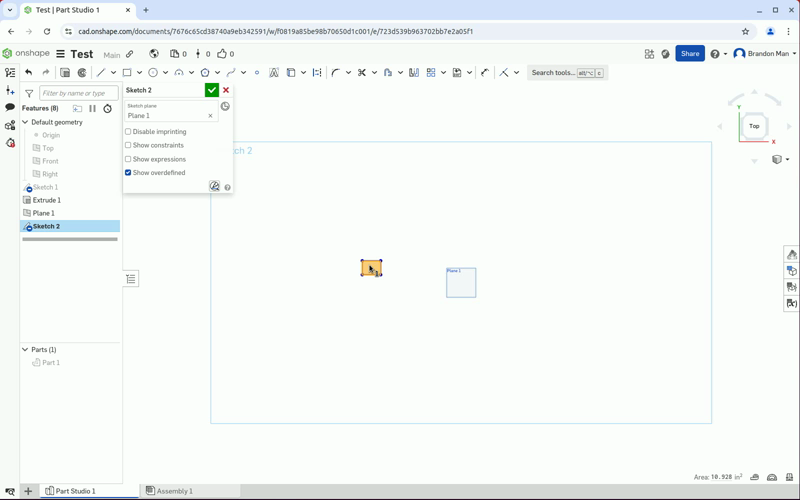
mouse_move(73, 352)
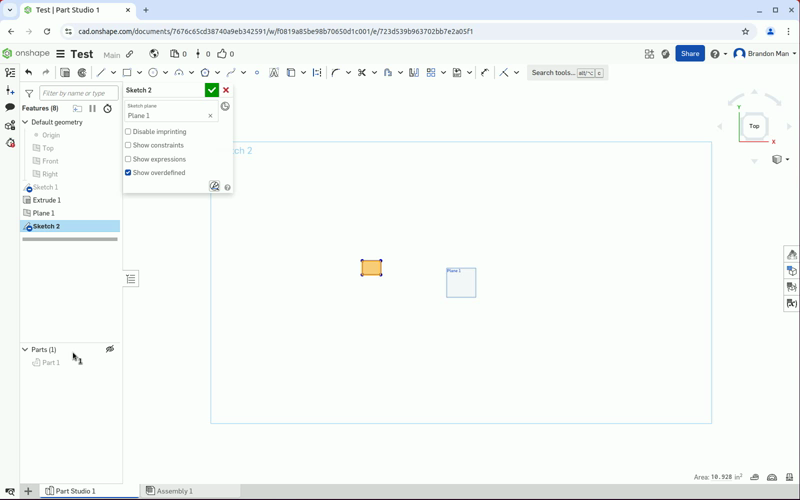
key(shift+y)
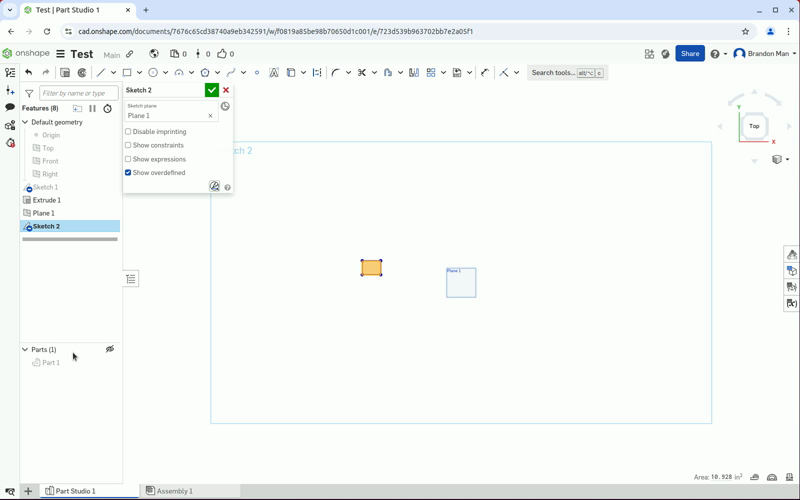
key(shift+e)
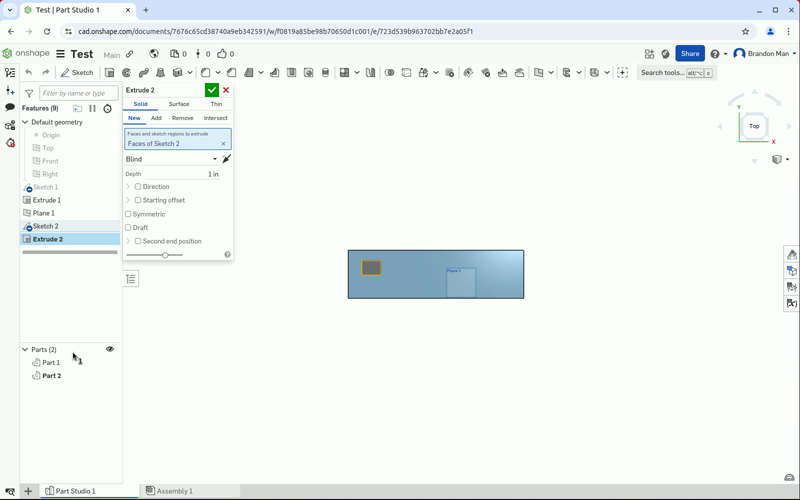
mouse_move(143, 106)
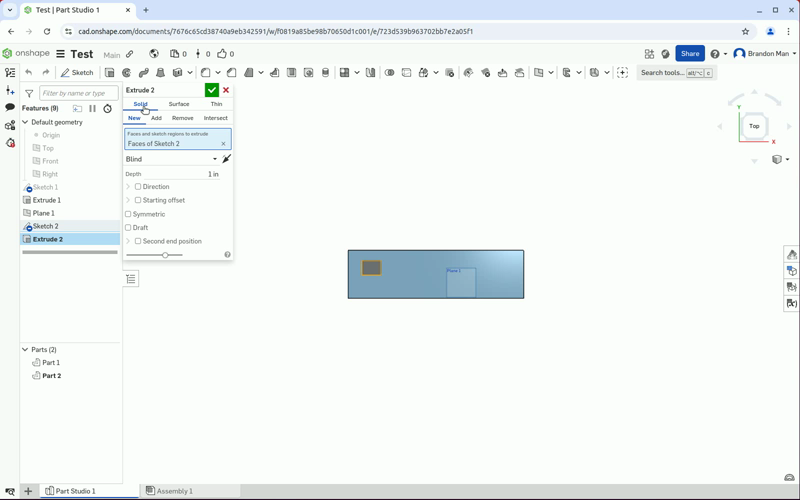
click(143, 106)
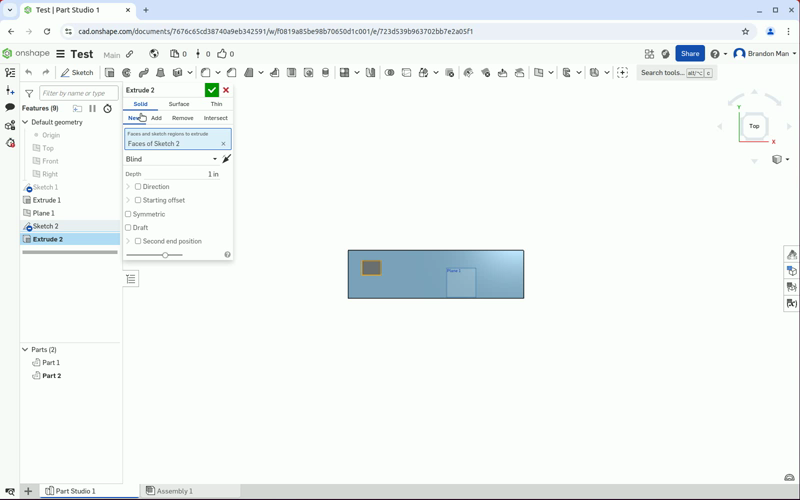
mouse_move(137, 120)
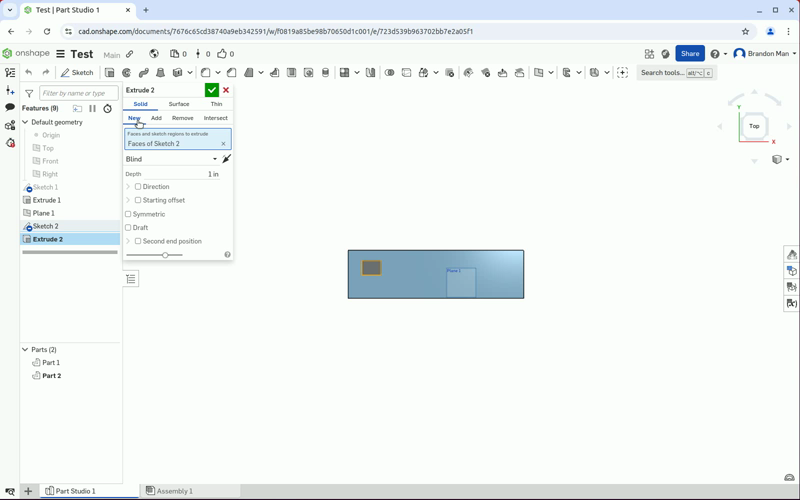
click(137, 120)
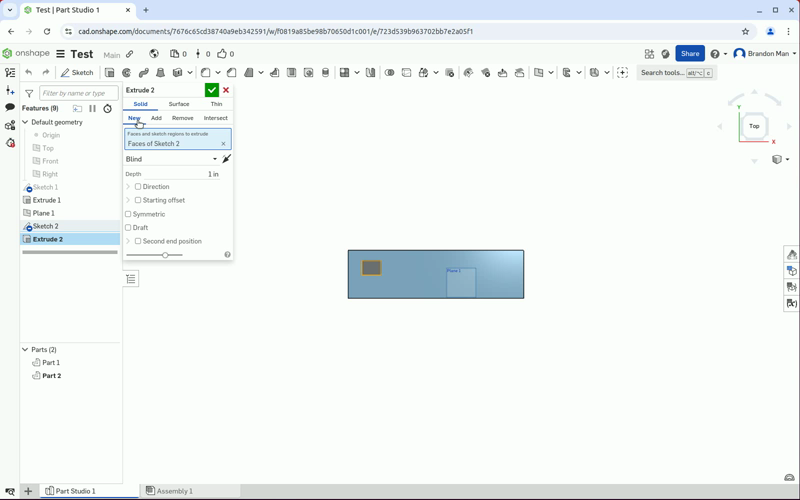
key(tab, 4)
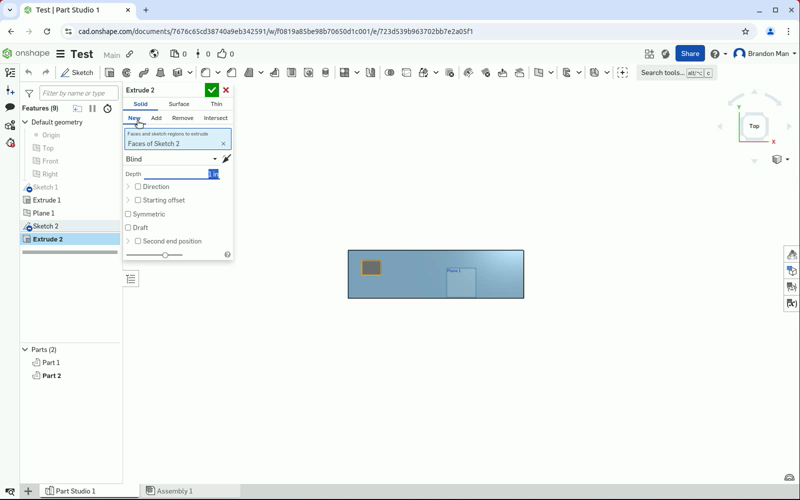
text(4.333)
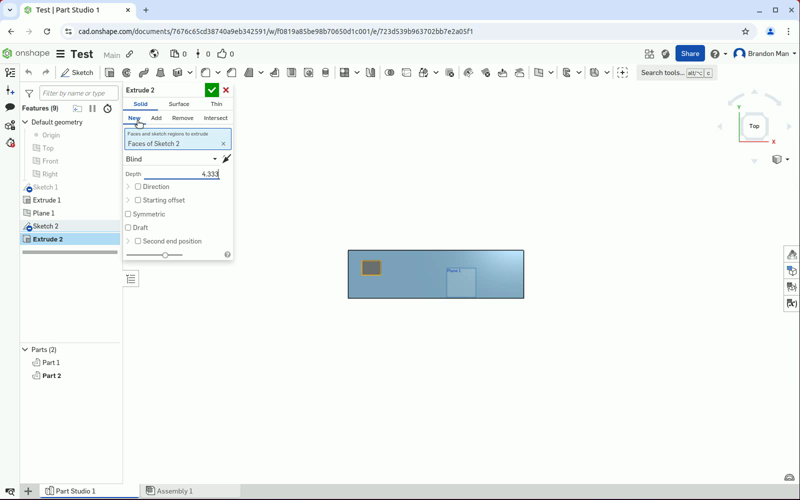
key(enter)
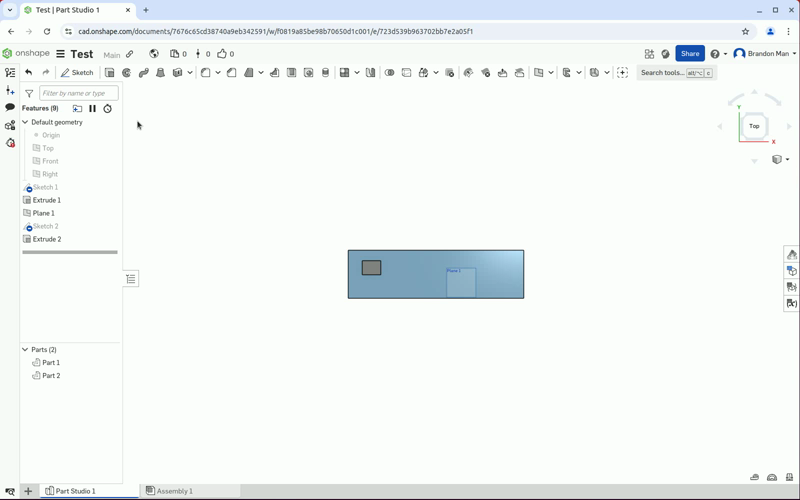
key(shift+h)
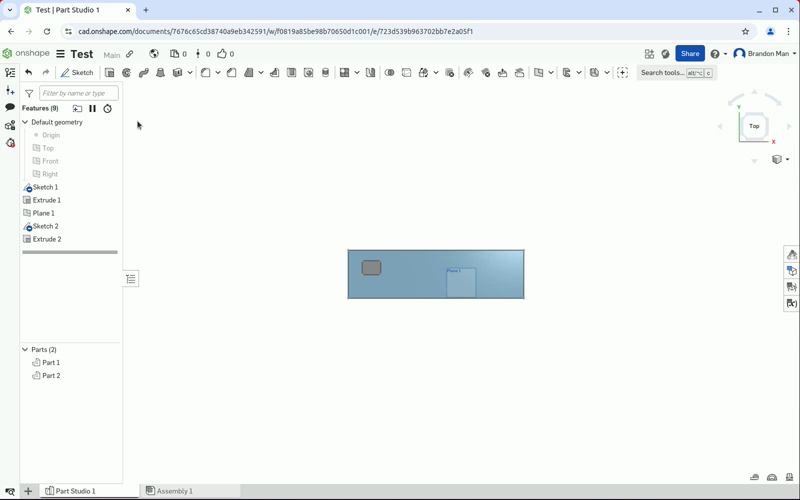
key(shift+h)
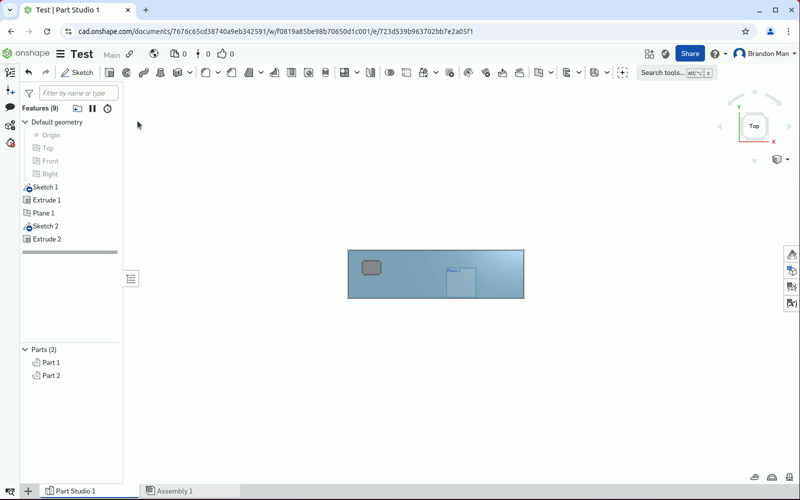
key(shift+7)
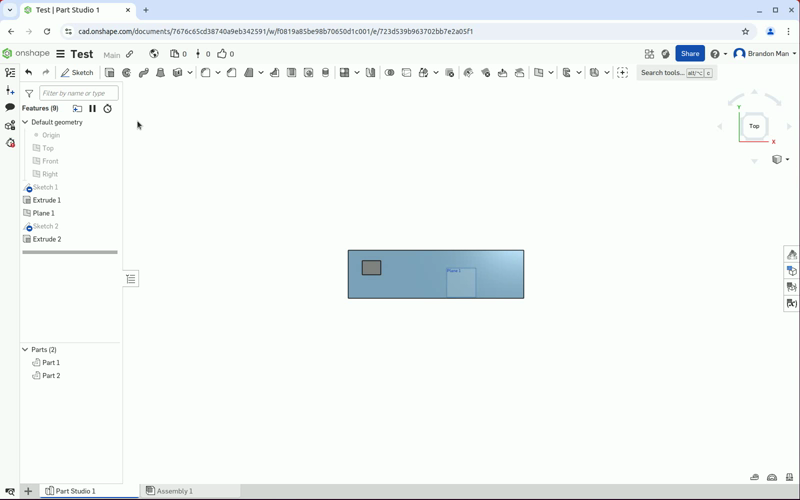
key(up, 3)
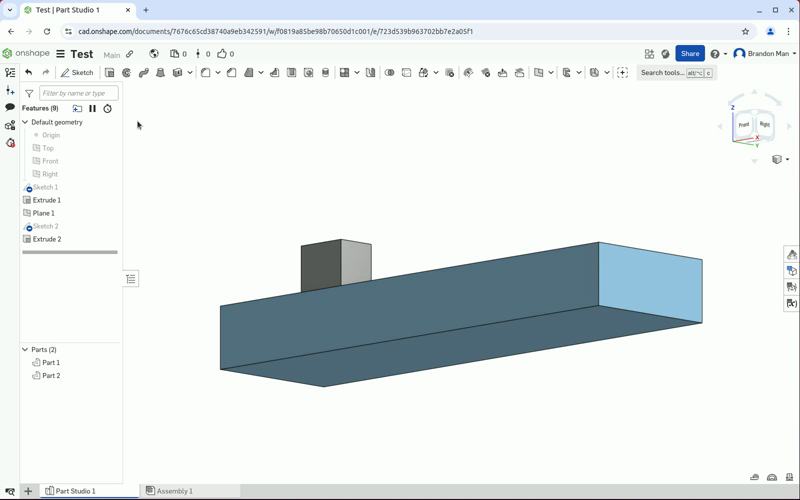
key(left, 3)
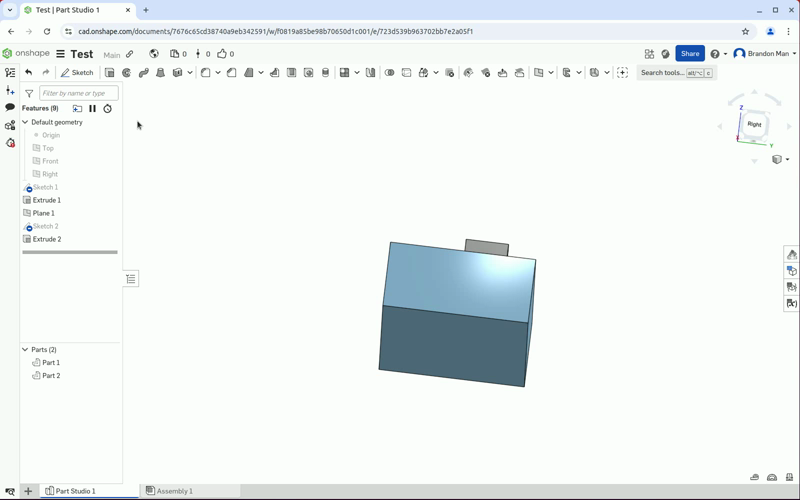
key(right, 3)
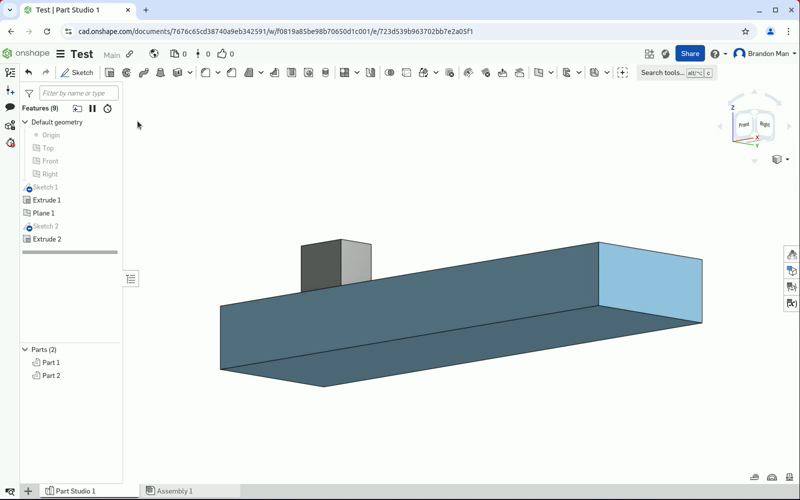
key(down, 3)
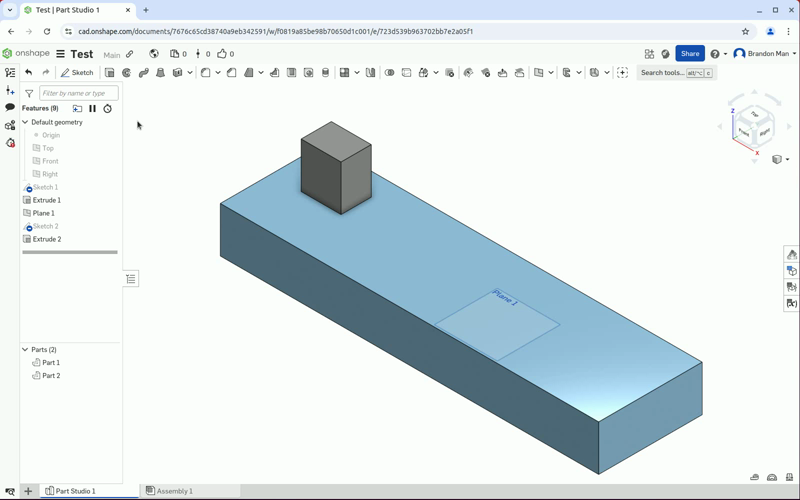
mouse_move(73, 189)
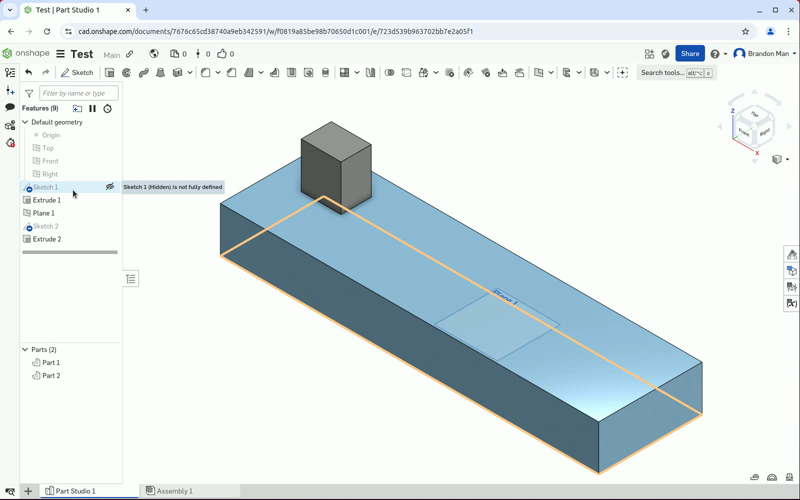
click(73, 189)